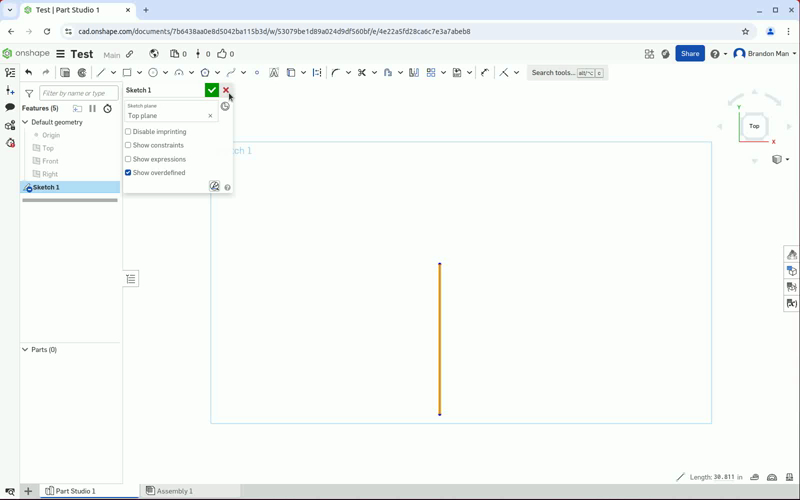
key(shift+h)
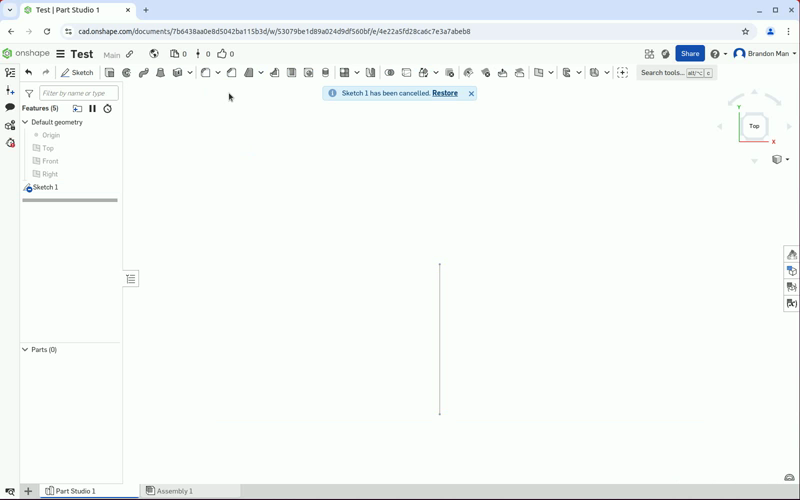
key(shift+s)
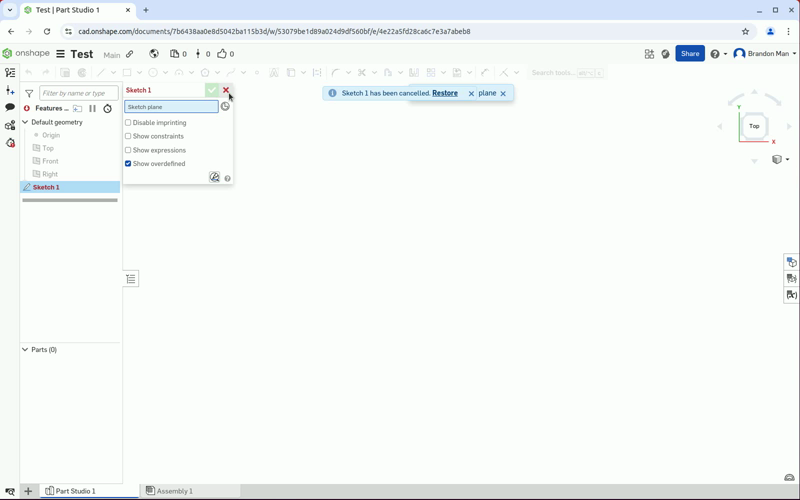
mouse_move(73, 150)
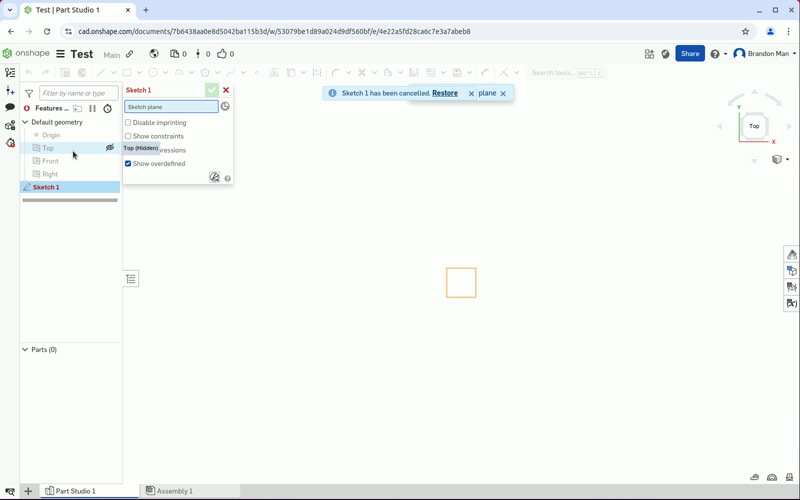
click(73, 150)
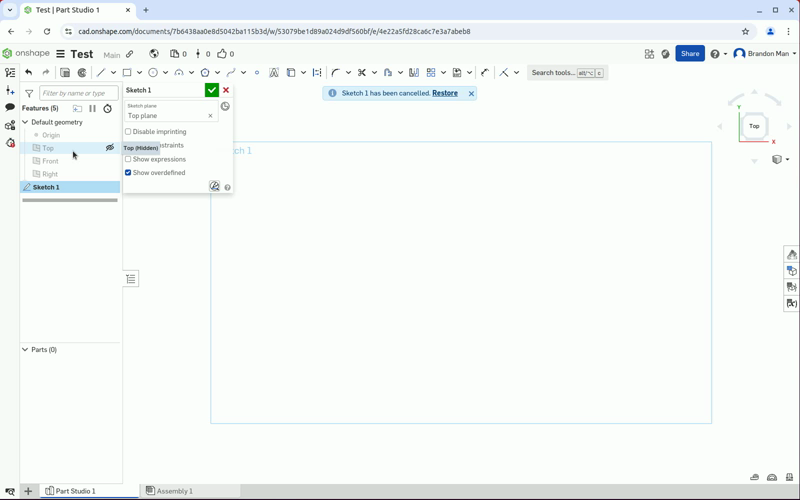
mouse_move(73, 352)
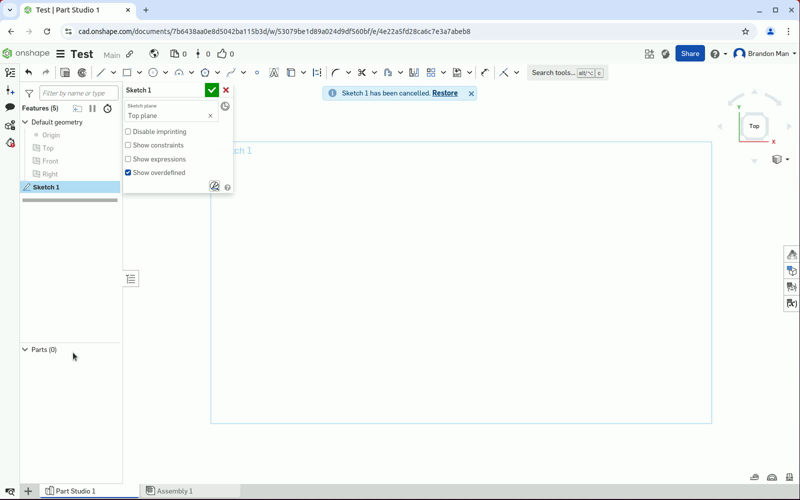
key(y)
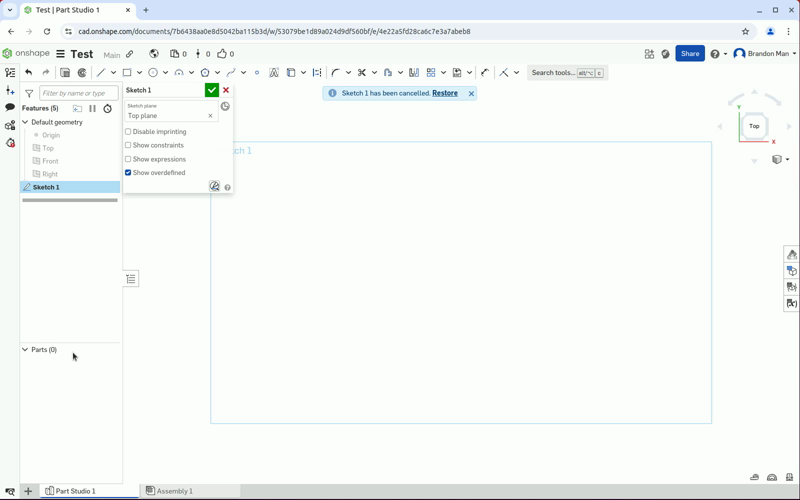
key(l)
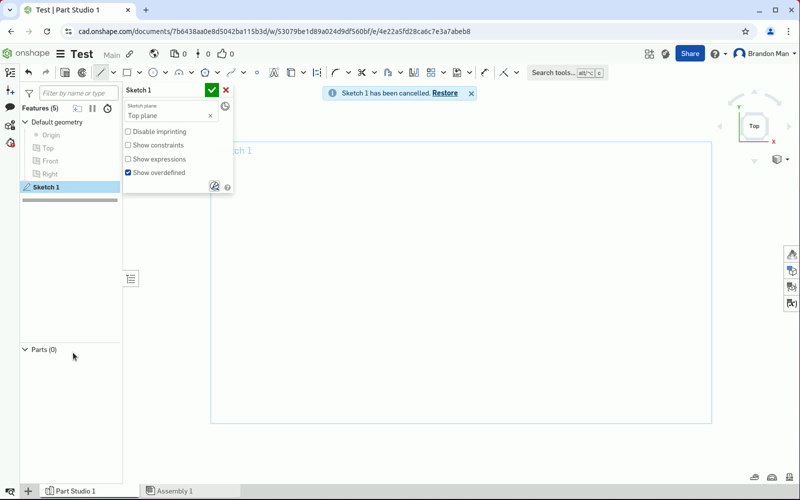
key_down(shift)
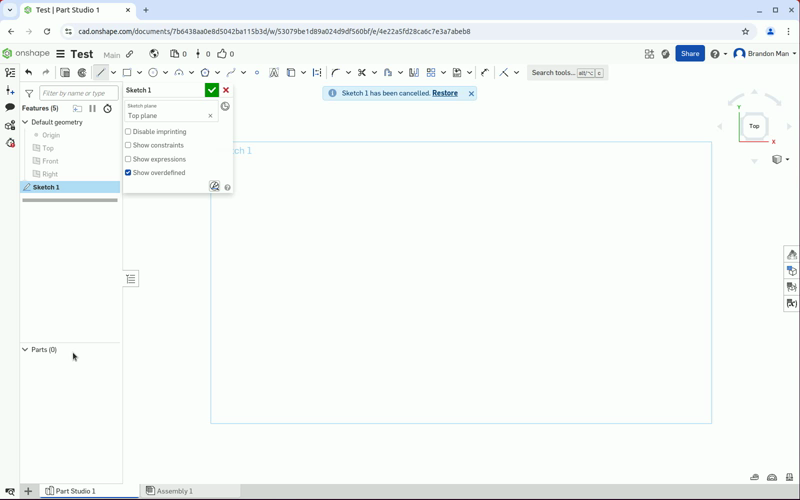
mouse_move(460, 357)
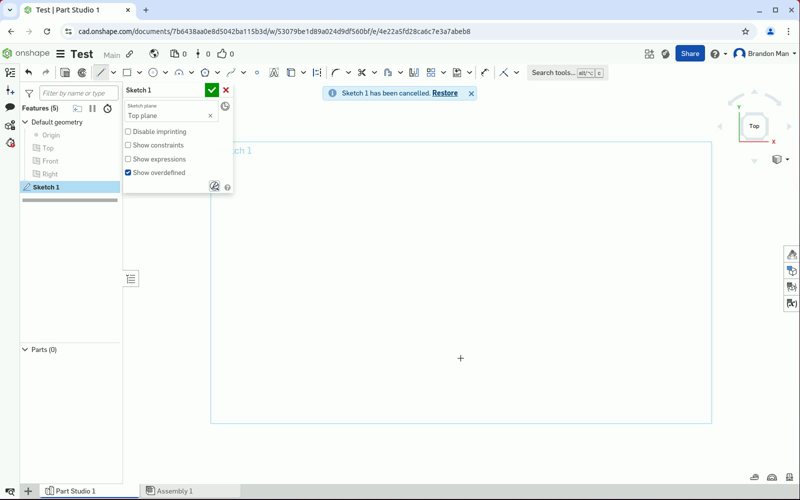
click(460, 357)
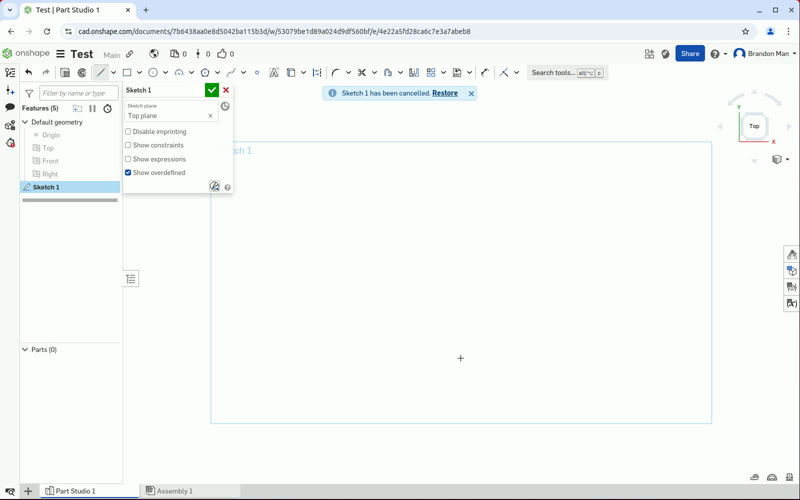
key_up(shift)
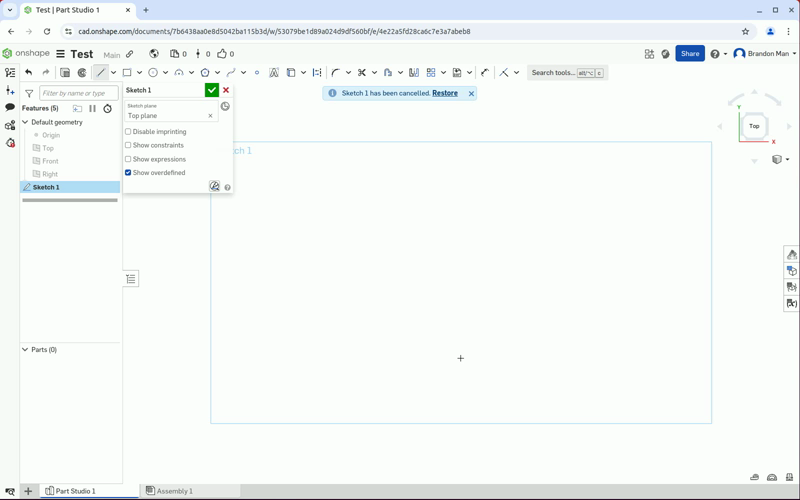
key_down(shift)
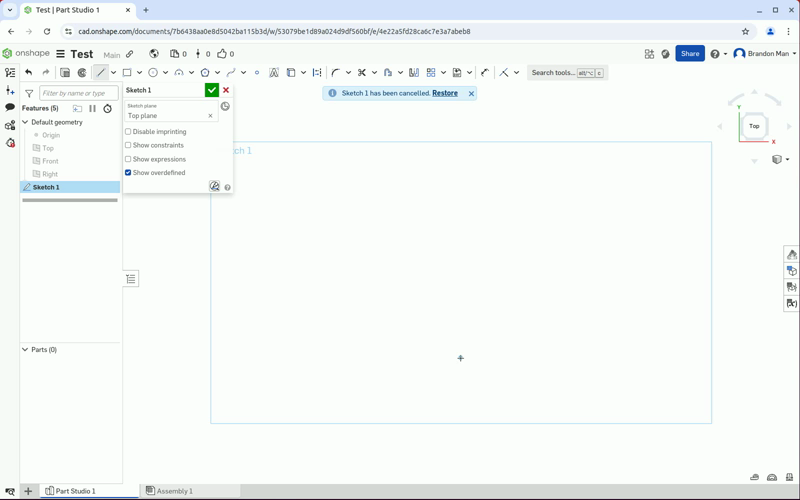
mouse_move(536, 357)
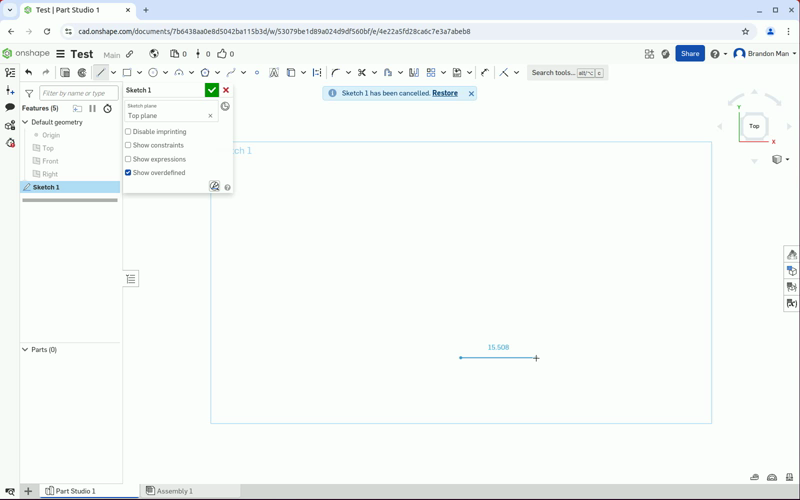
click(536, 357)
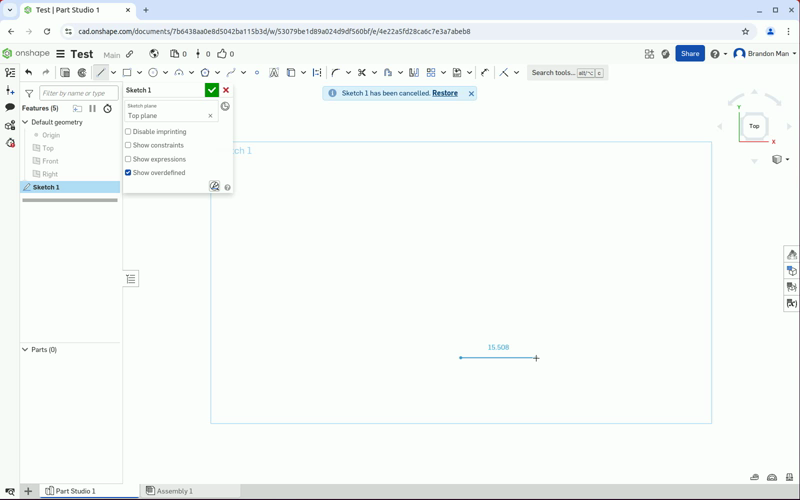
key_up(shift)
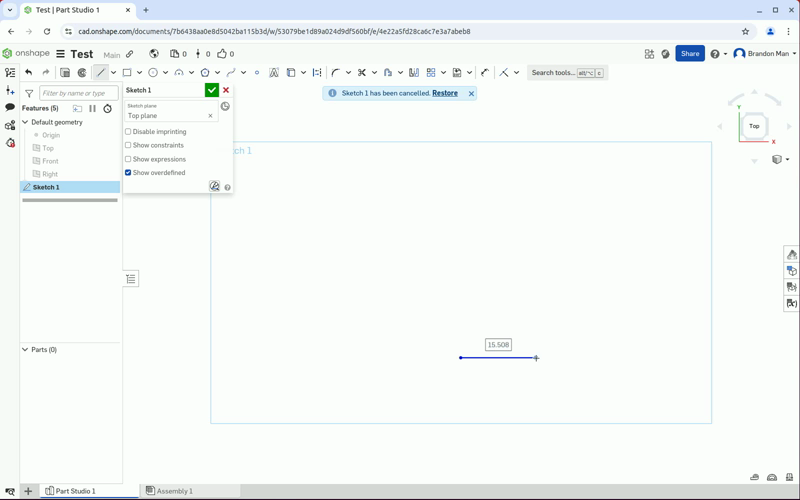
key_down(shift)
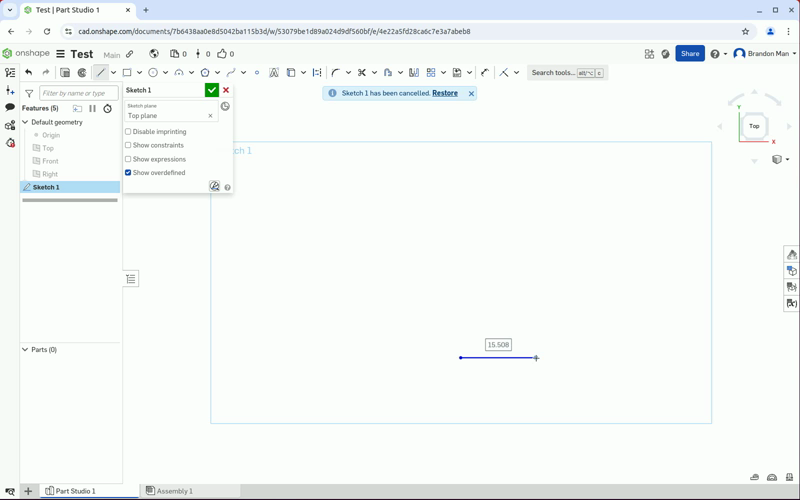
mouse_move(536, 282)
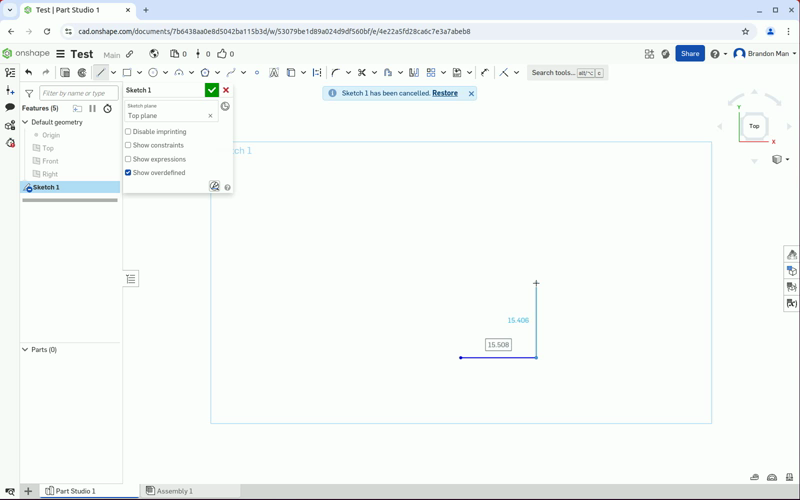
click(536, 282)
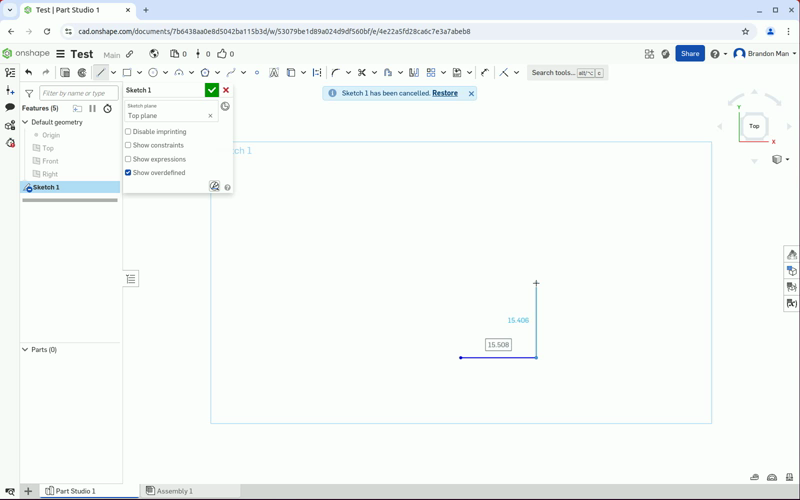
key_up(shift)
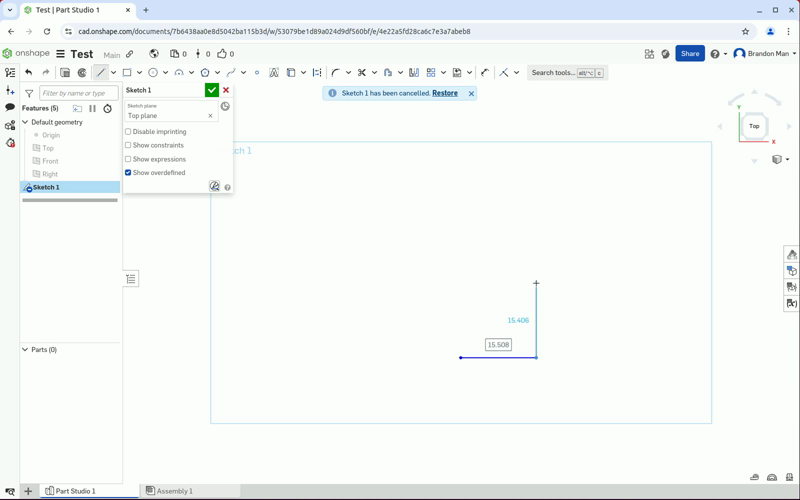
key_down(shift)
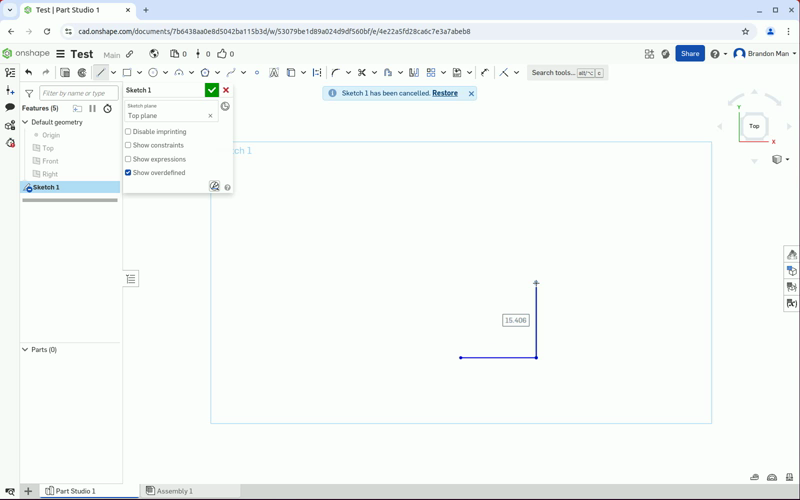
mouse_move(460, 282)
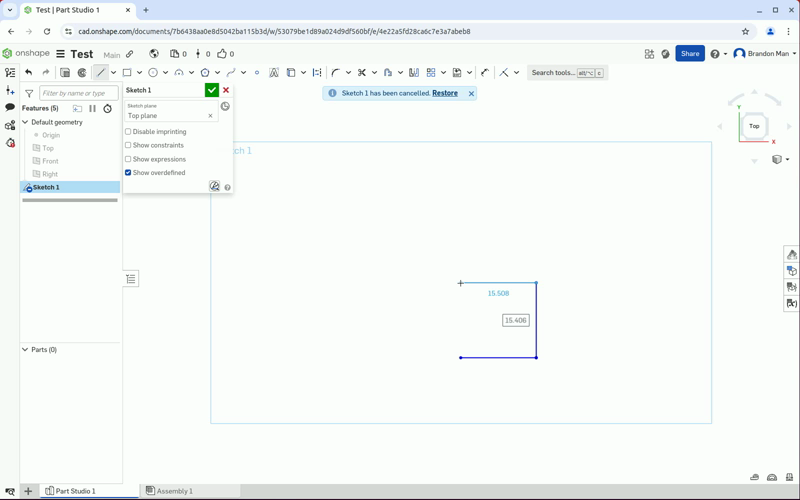
click(460, 282)
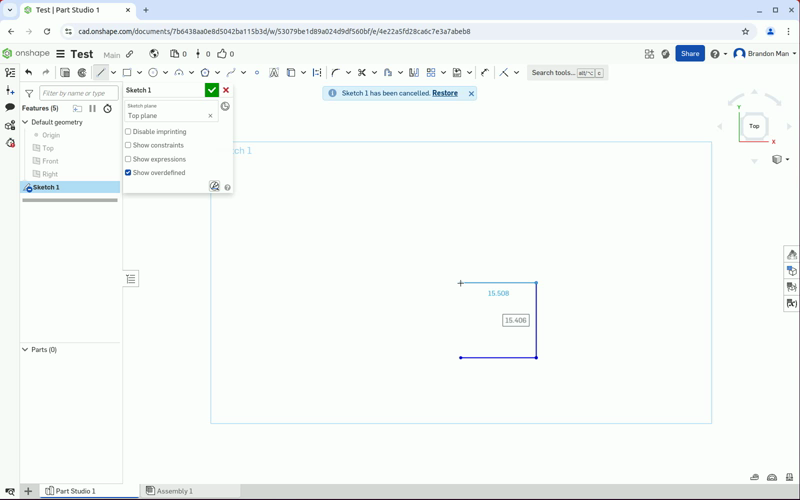
key_up(shift)
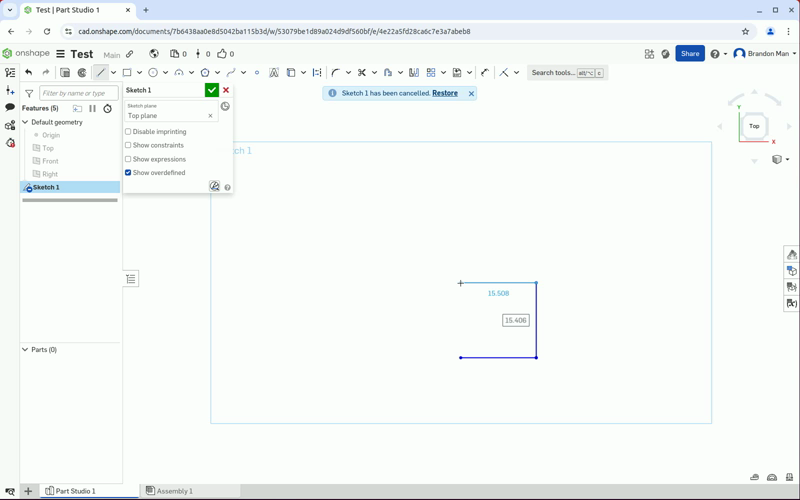
key_down(shift)
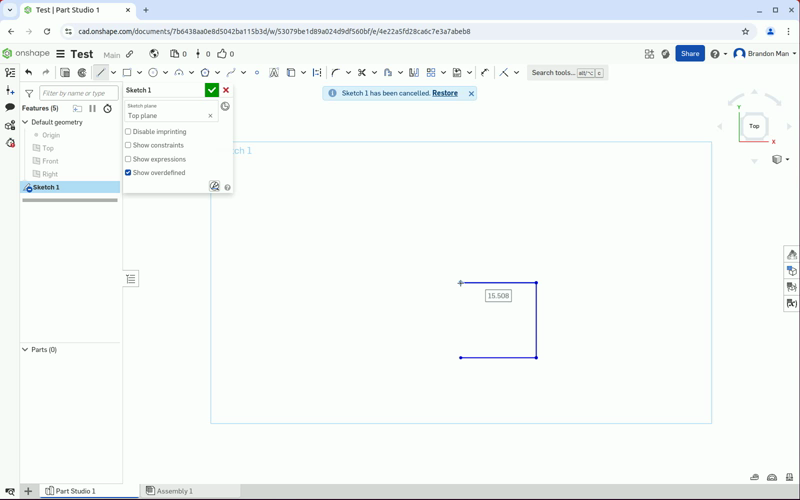
mouse_move(460, 357)
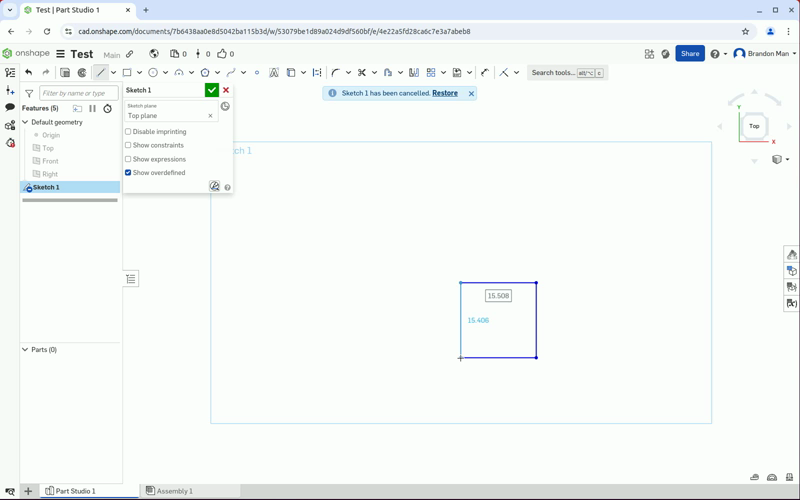
key_up(shift)
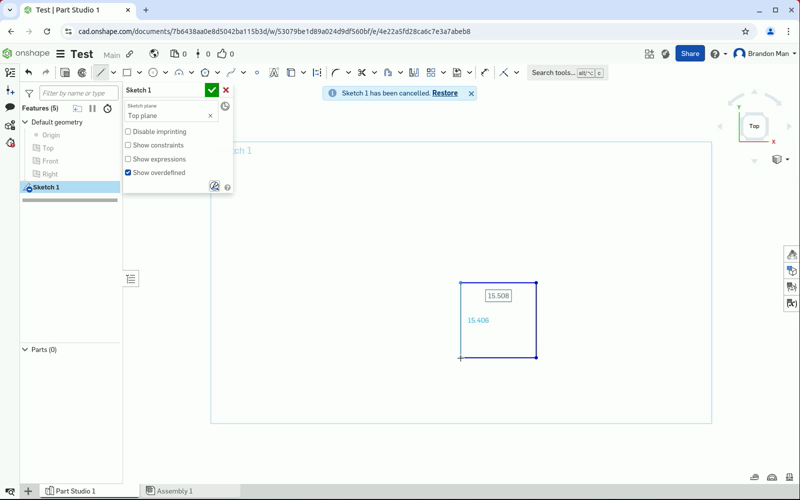
click(460, 357)
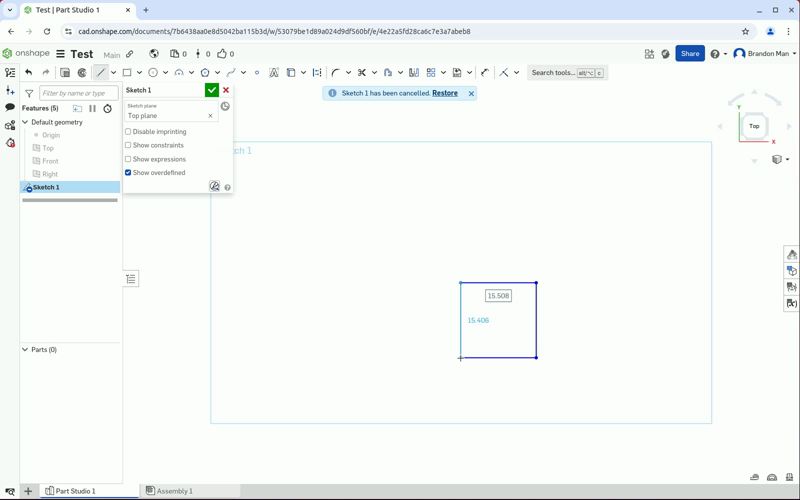
key(esc)
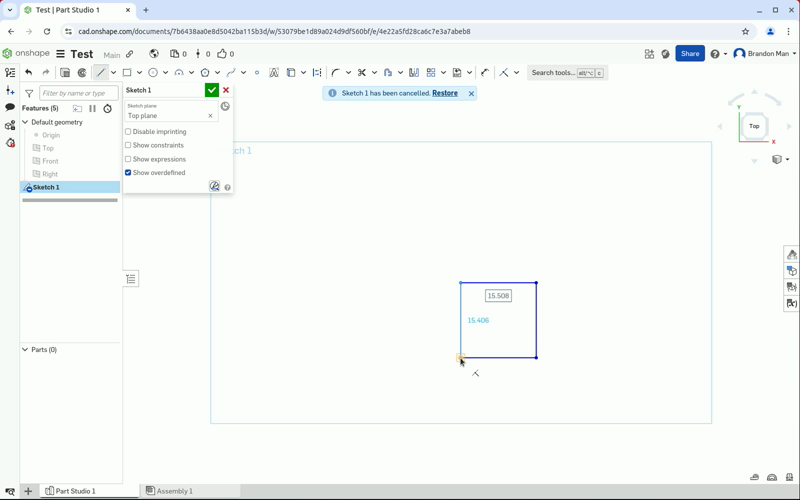
mouse_move(494, 341)
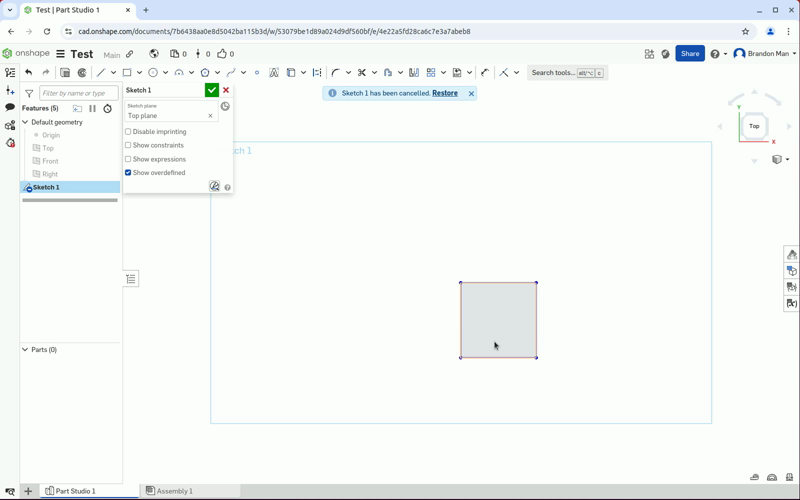
click(494, 341)
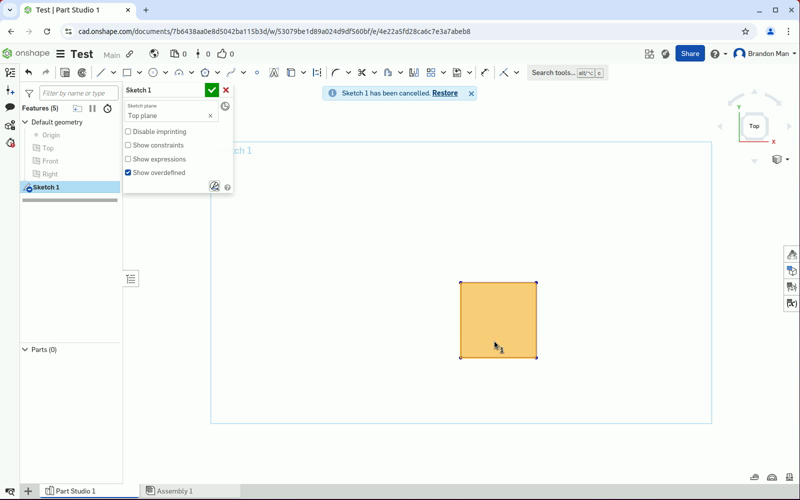
mouse_move(73, 352)
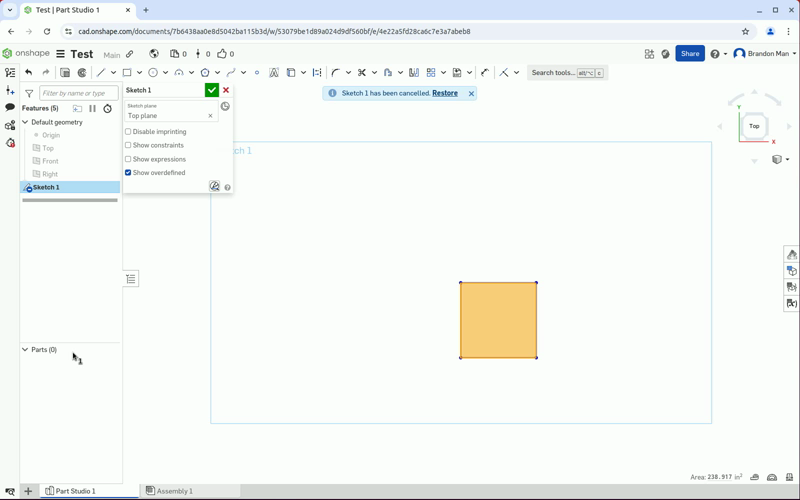
key(shift+y)
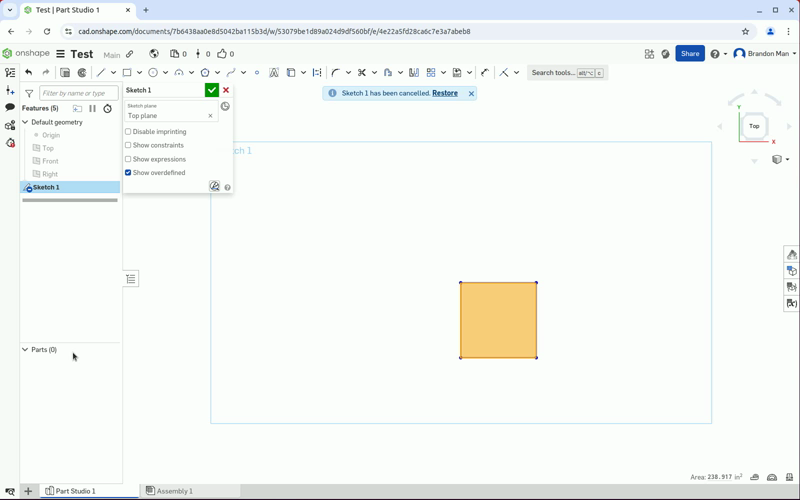
key(shift+e)
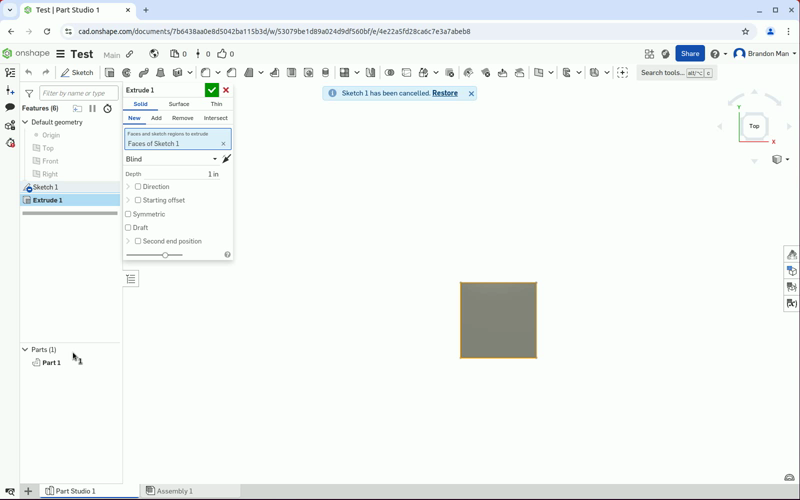
mouse_move(143, 106)
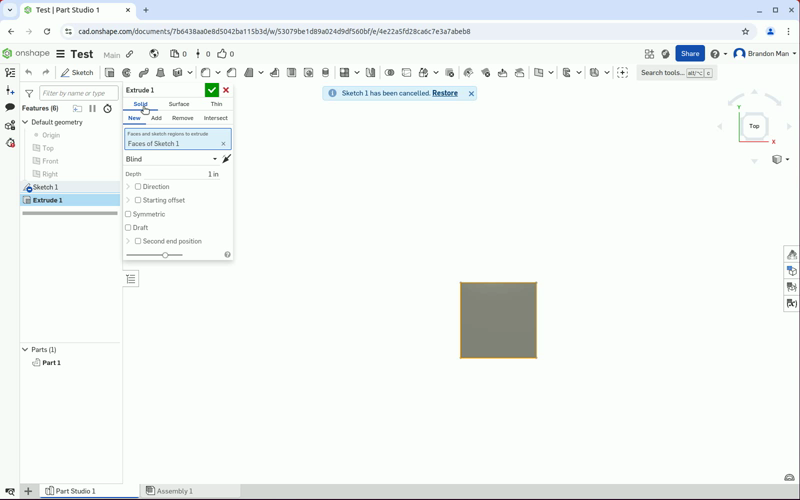
click(143, 106)
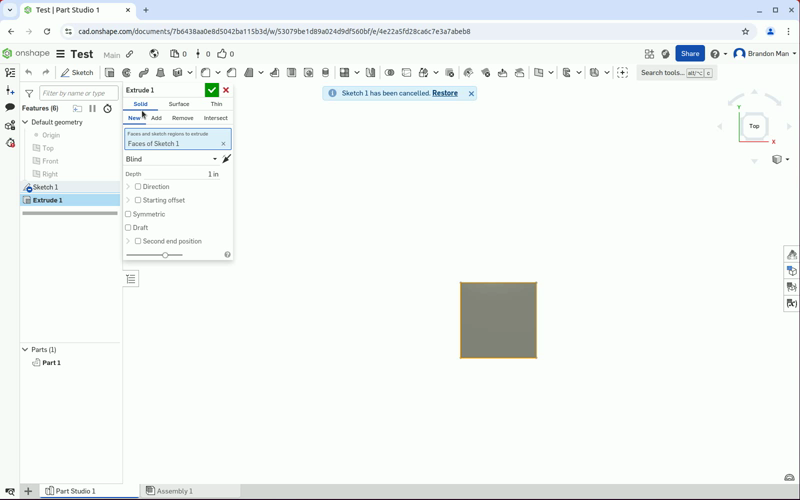
mouse_move(137, 120)
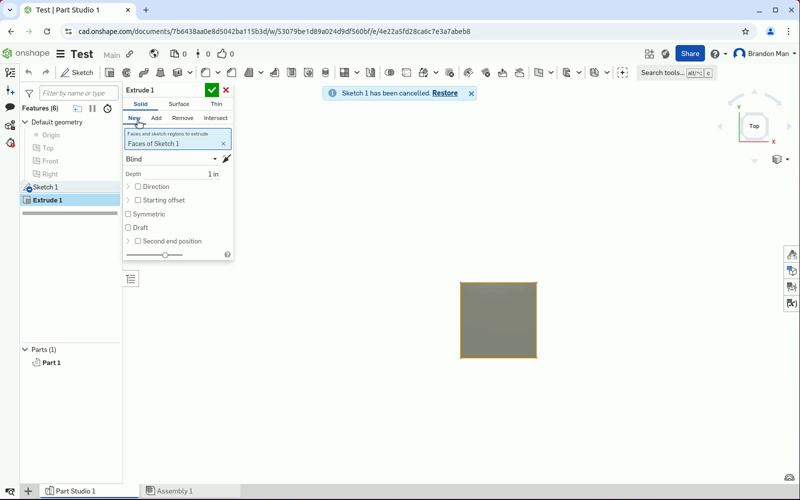
click(137, 120)
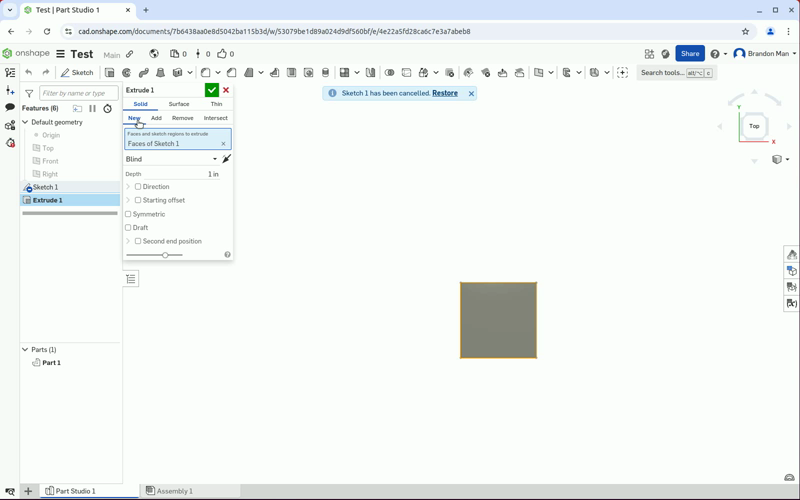
key(tab, 4)
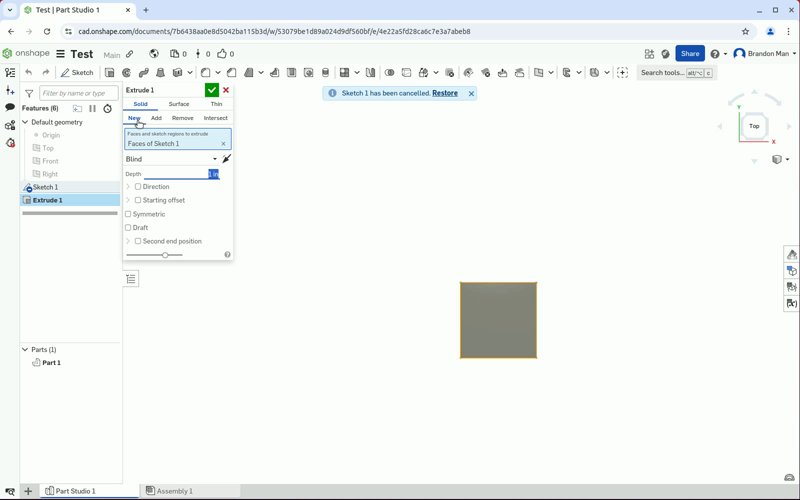
text(23.108)
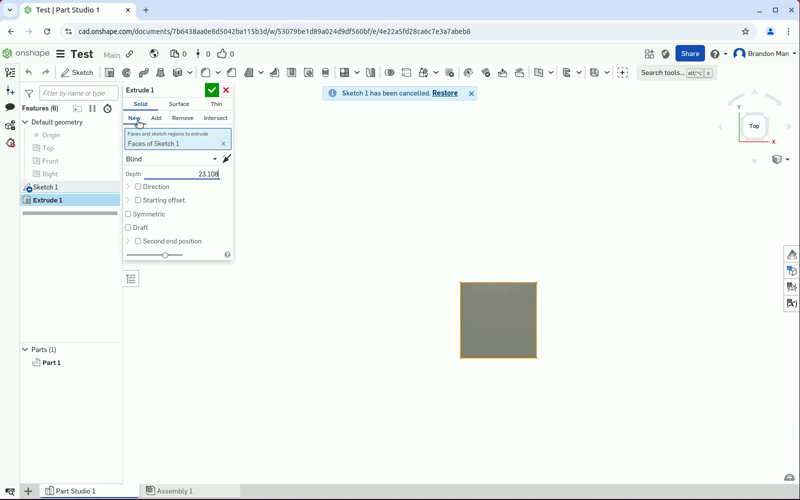
key(enter)
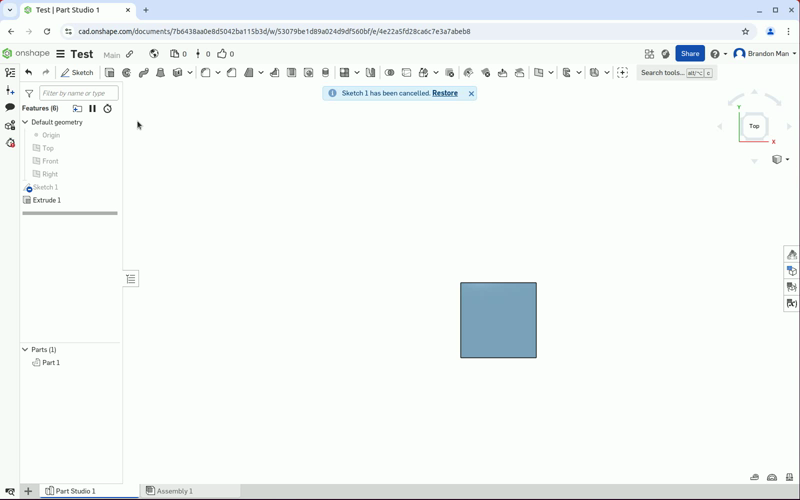
key(shift+h)
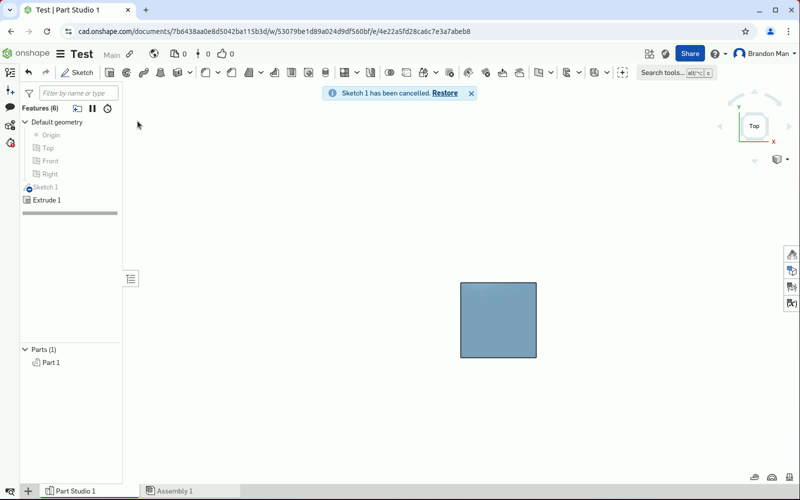
key(shift+h)
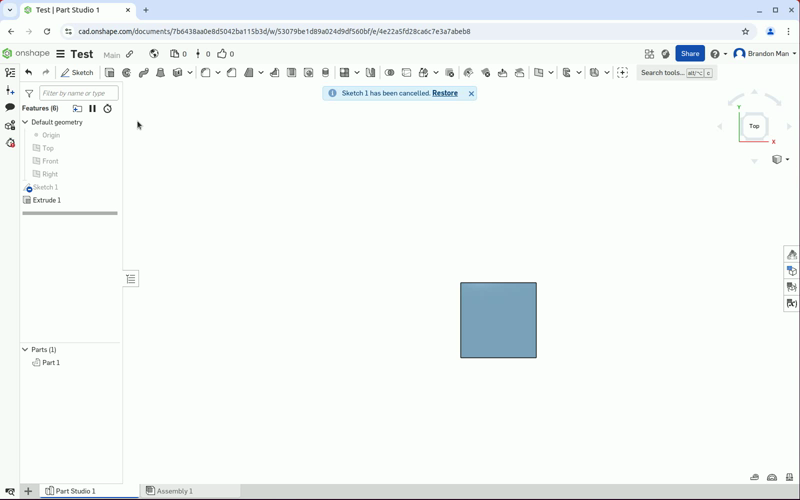
mouse_move(73, 189)
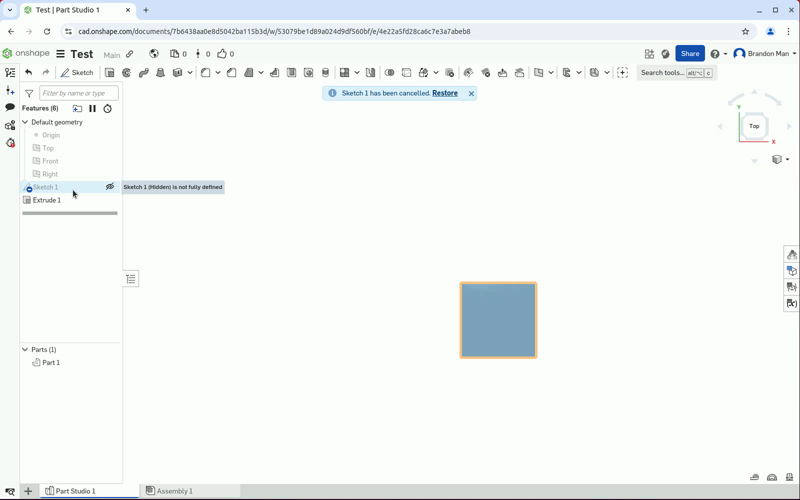
click(73, 189)
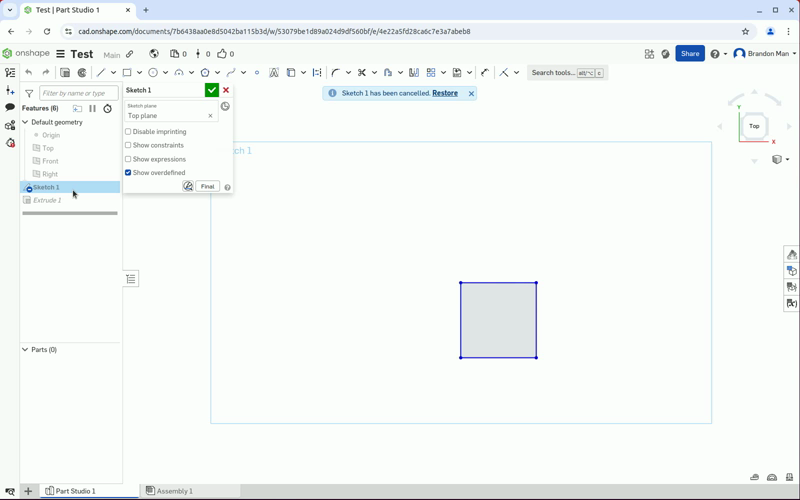
mouse_move(229, 92)
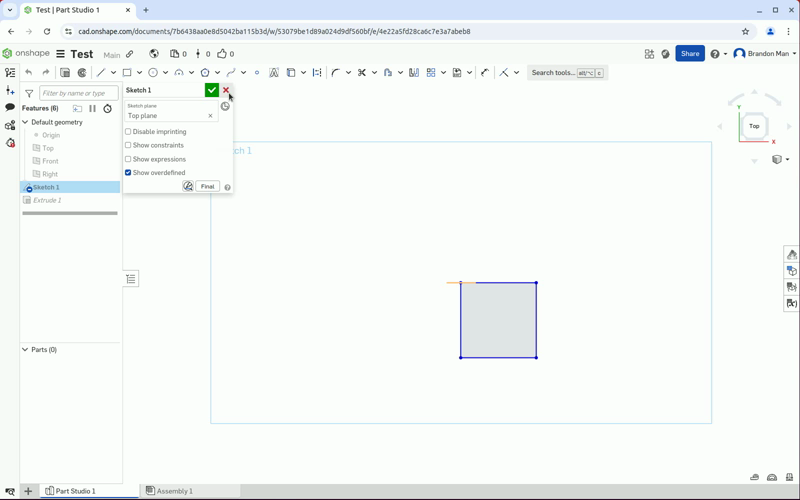
click(229, 92)
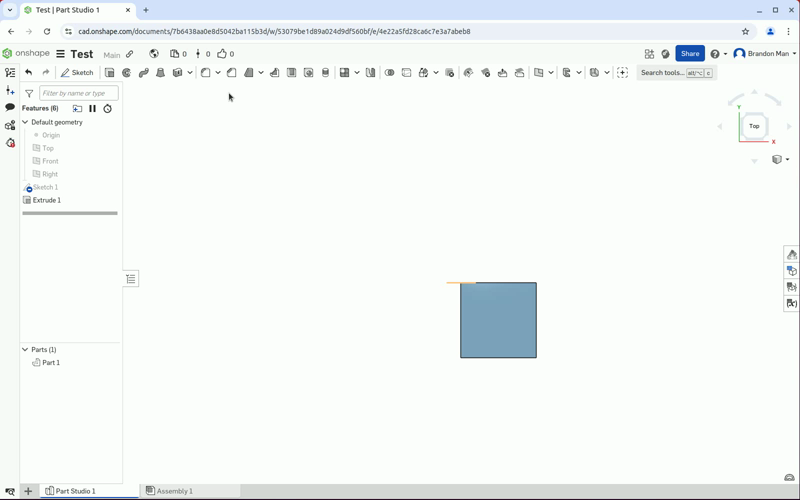
mouse_move(73, 352)
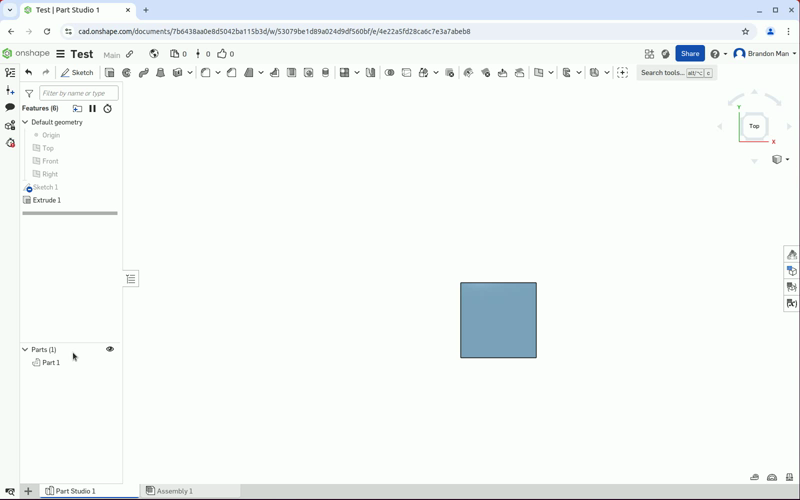
key(y)
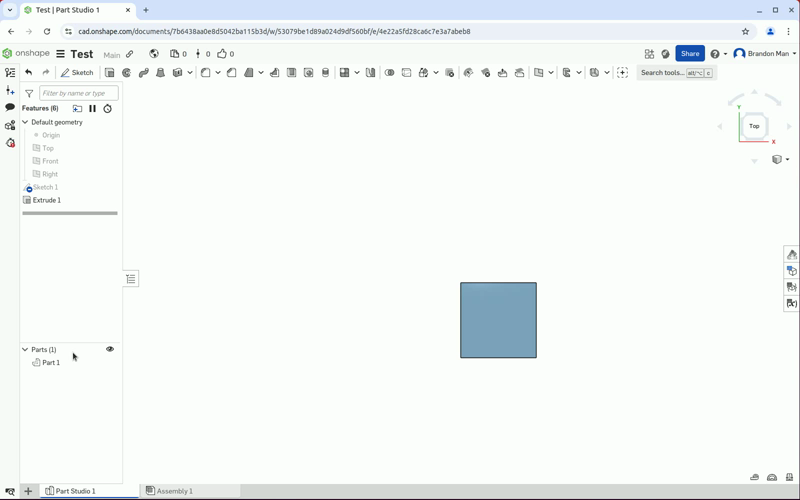
key(shift+p)
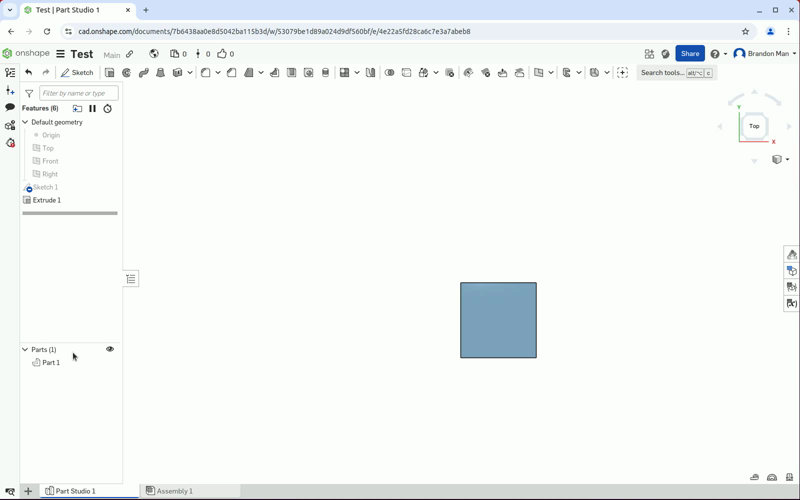
key(space)
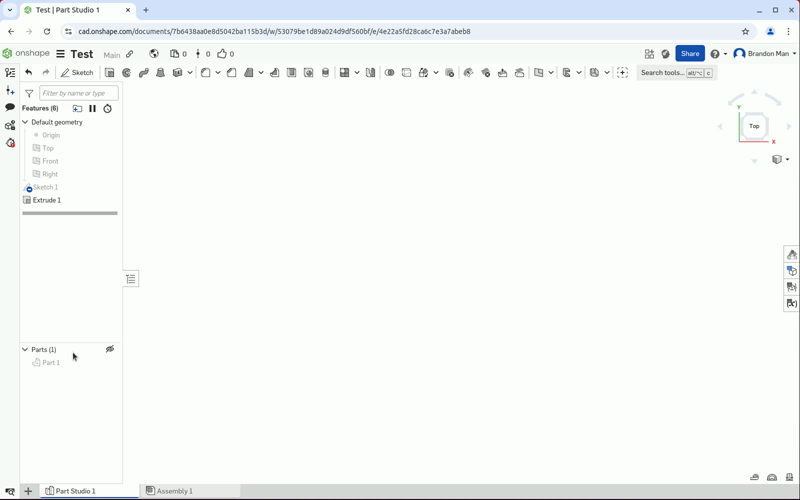
key_down(shift)
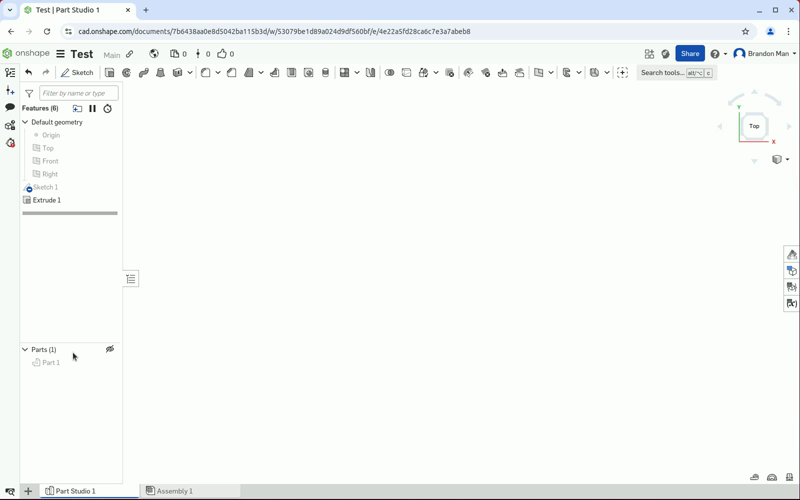
key(up)
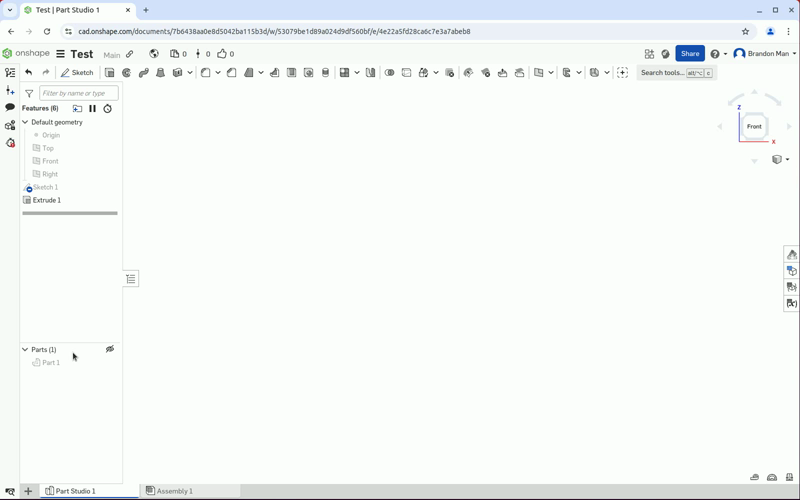
key_up(shift)
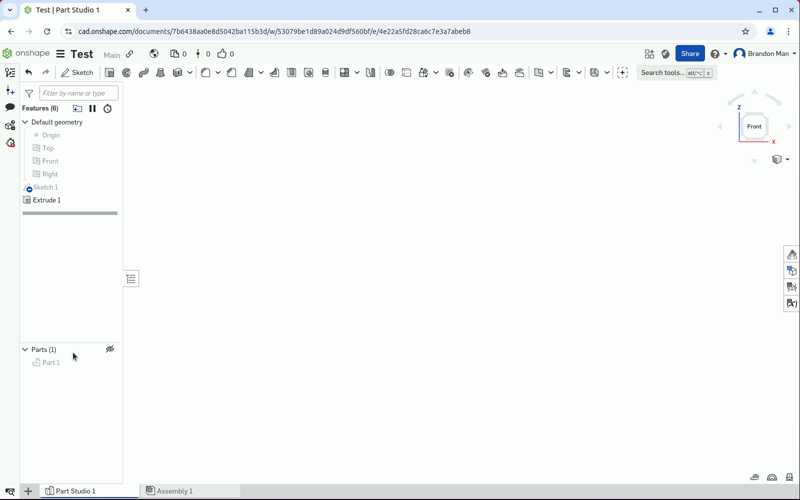
mouse_move(73, 352)
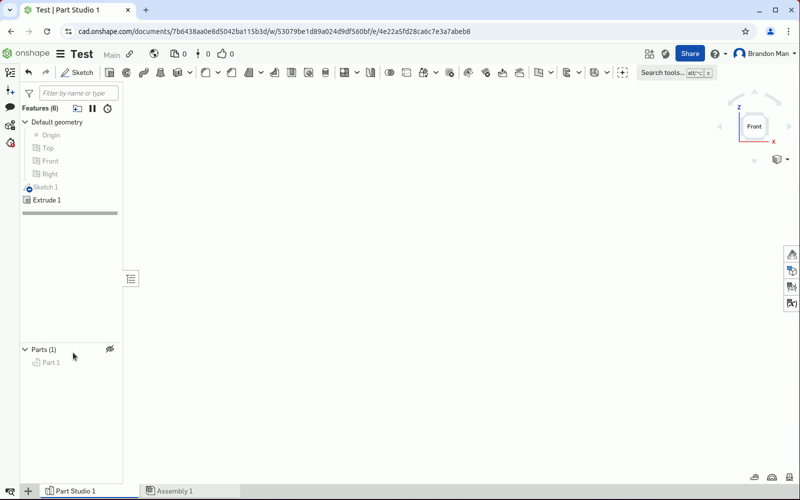
key(shift+y)
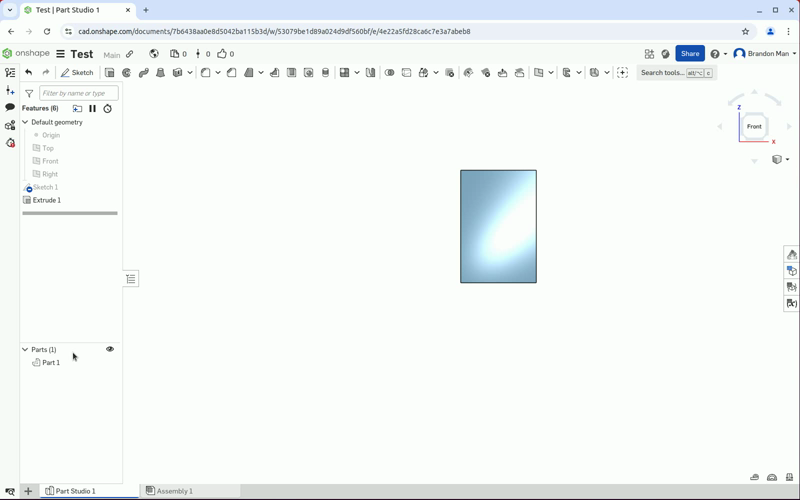
mouse_move(541, 75)
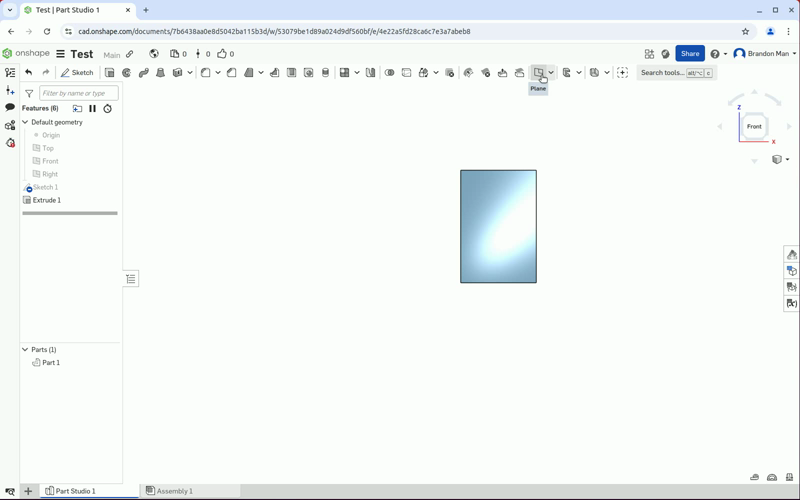
click(541, 75)
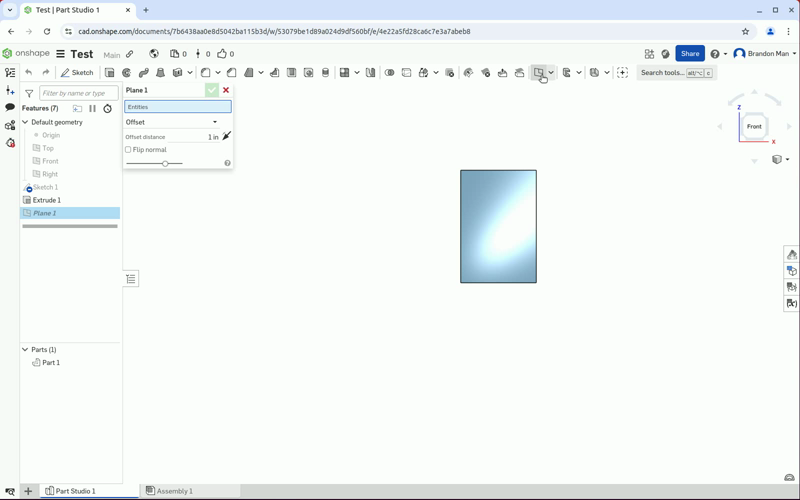
mouse_move(73, 163)
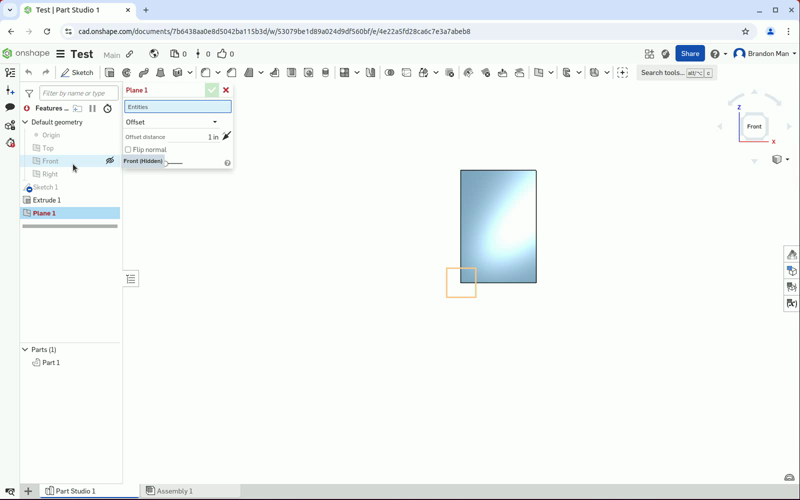
click(73, 163)
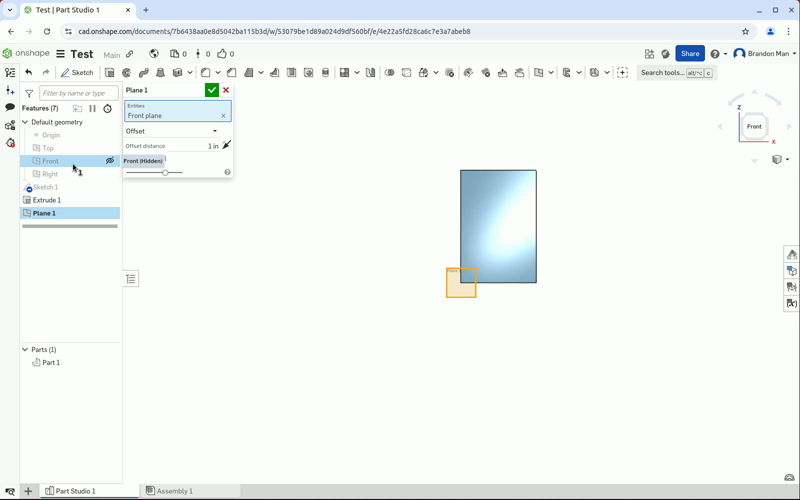
key(tab, 2)
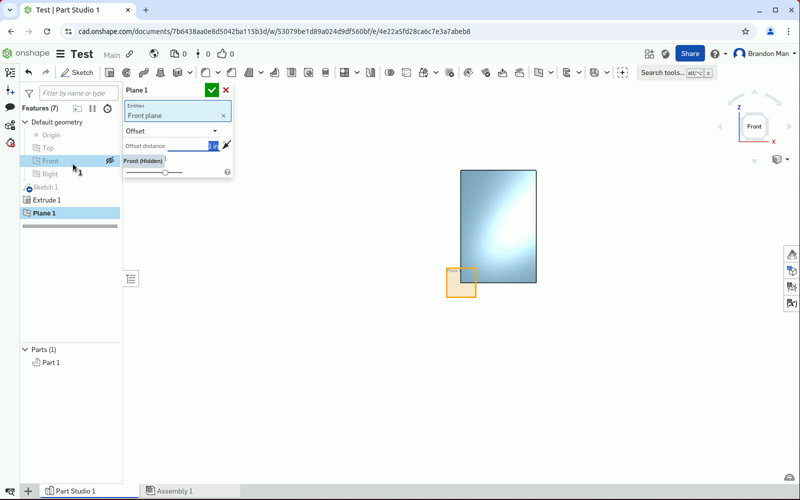
text(15.405)
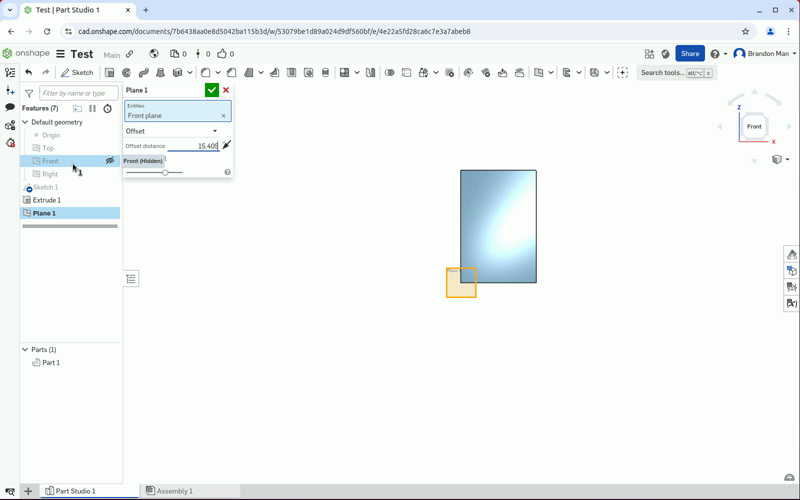
key(enter, 2)
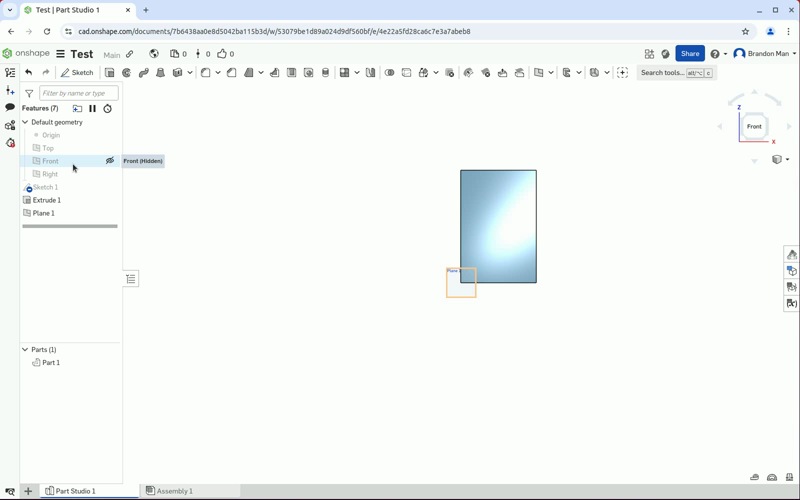
key(shift+s)
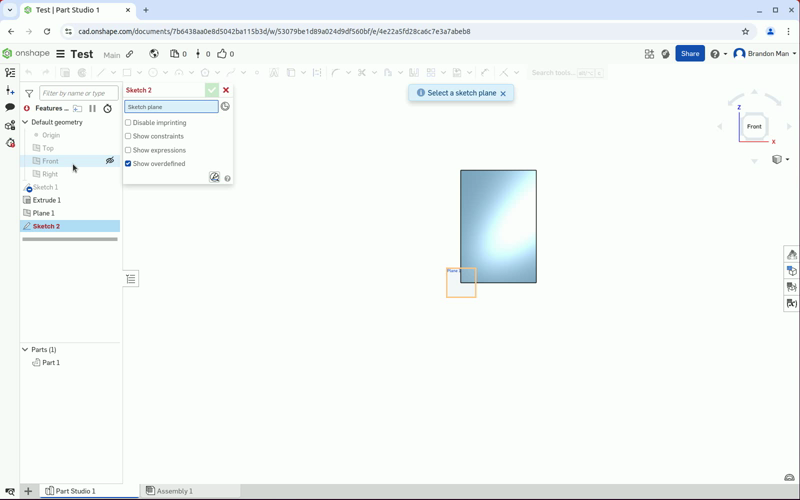
mouse_move(73, 215)
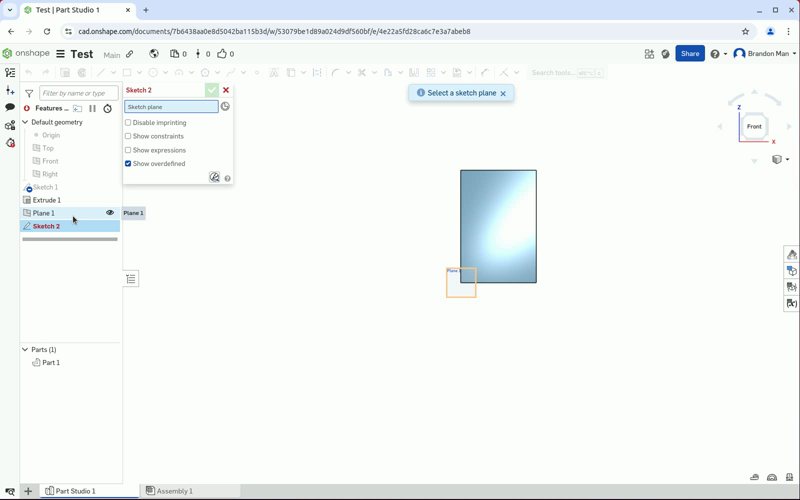
click(73, 215)
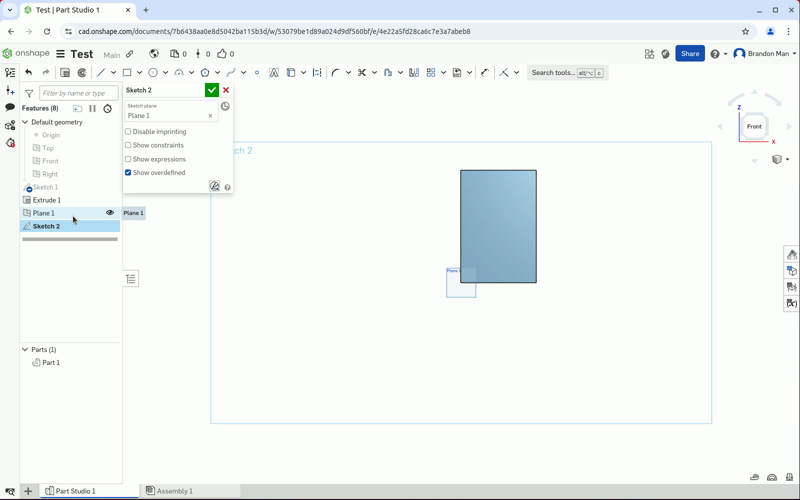
mouse_move(73, 352)
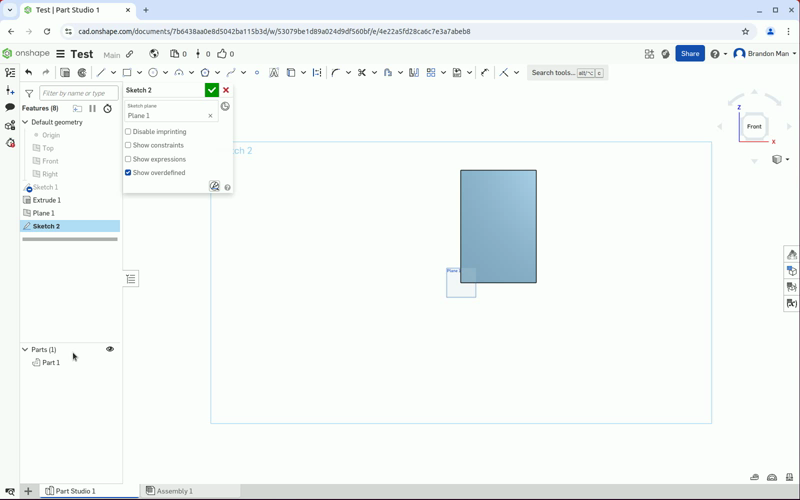
key(y)
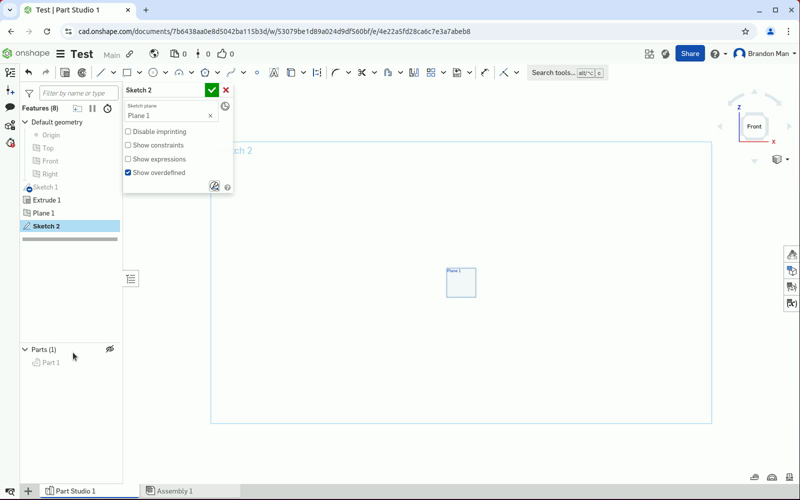
key(c)
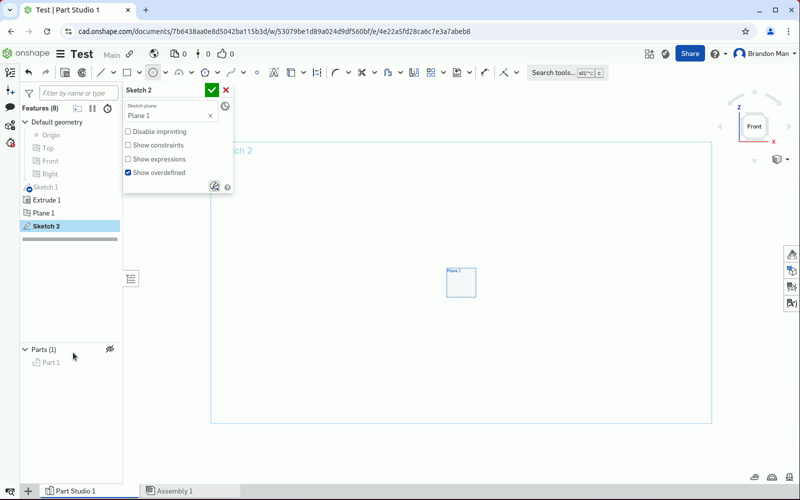
key_down(shift)
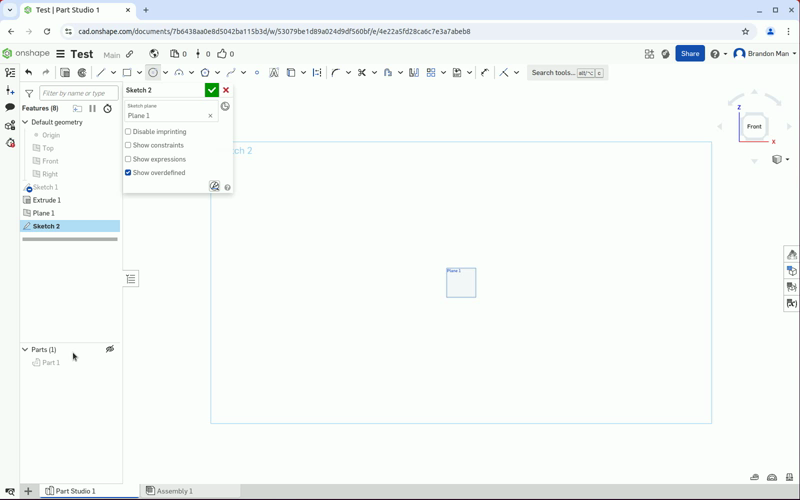
mouse_move(498, 220)
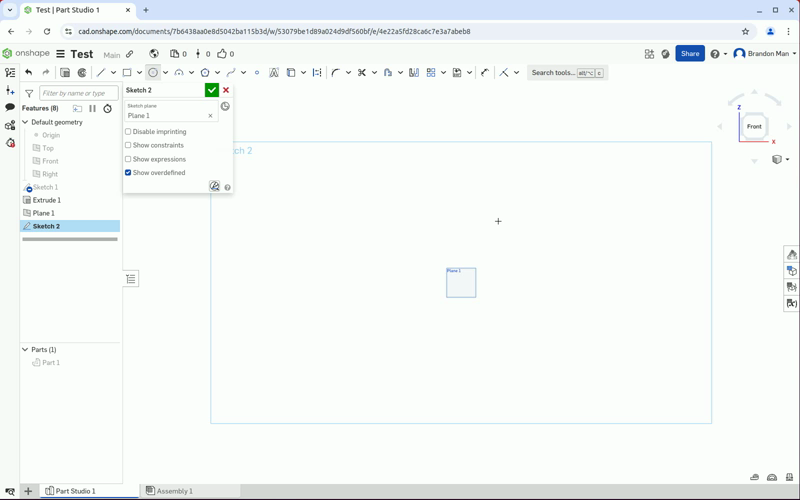
click(498, 220)
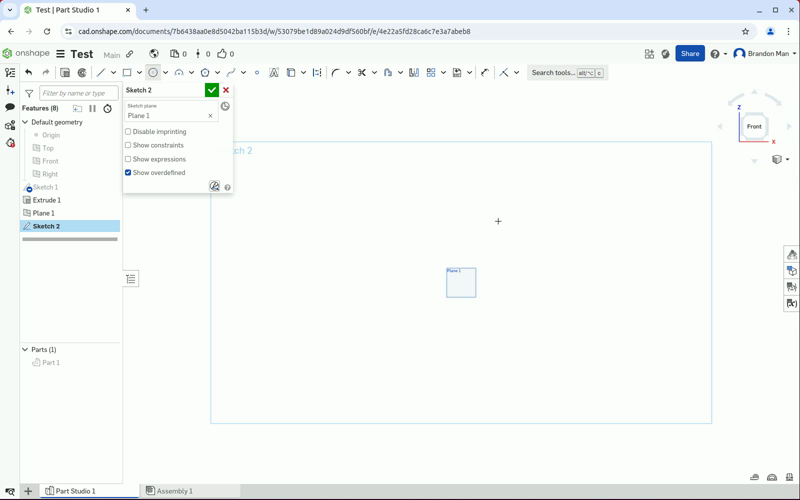
key_up(shift)
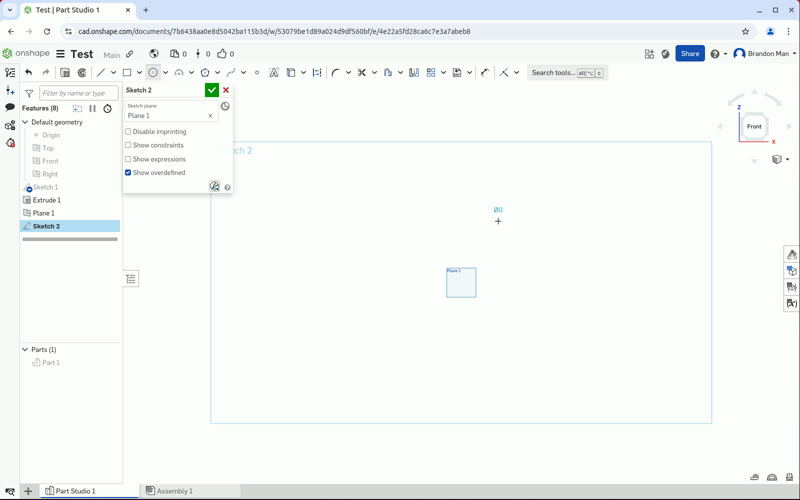
mouse_move(520, 220)
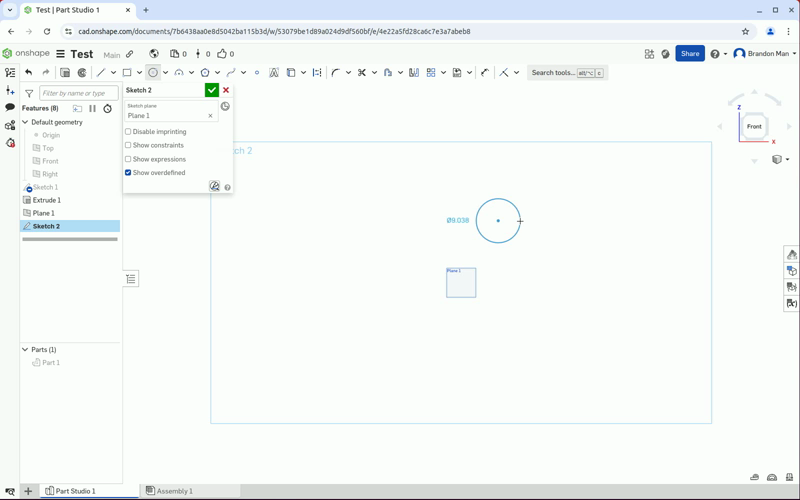
click(520, 220)
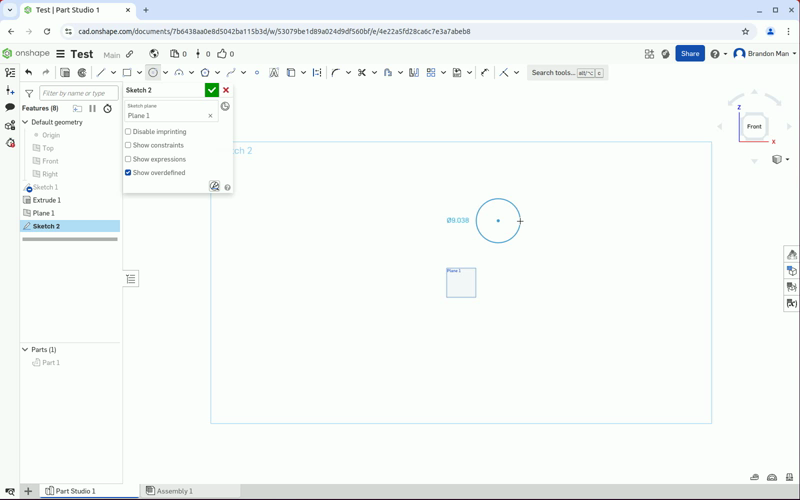
key(esc)
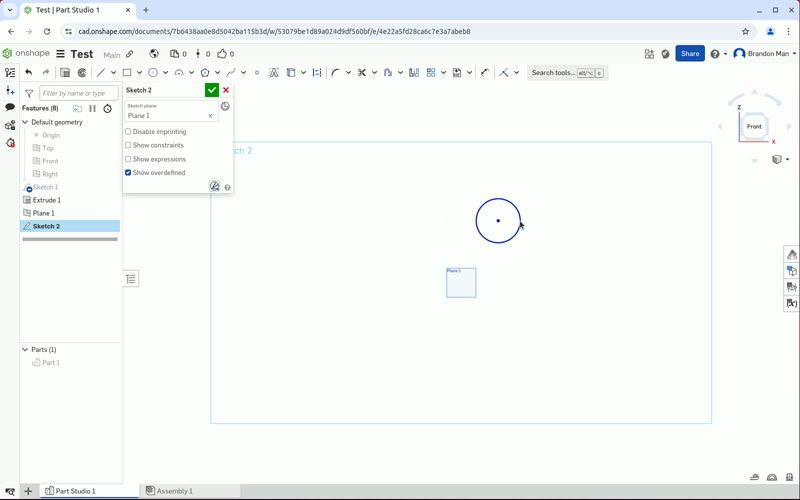
mouse_move(504, 213)
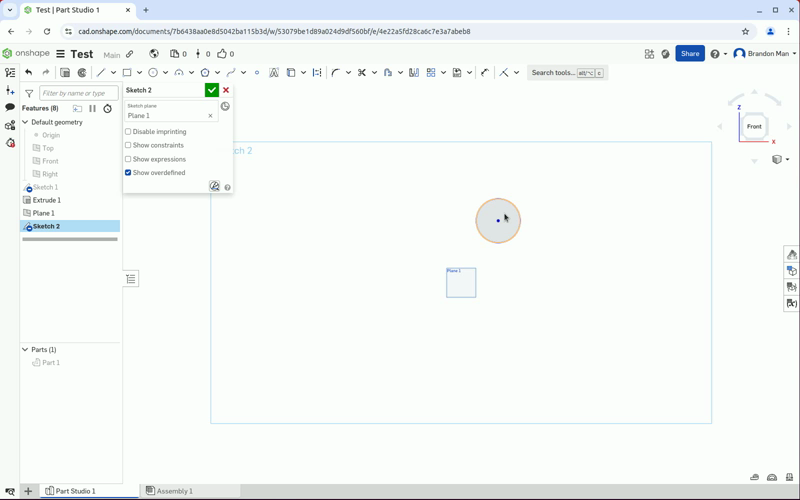
scroll(6)
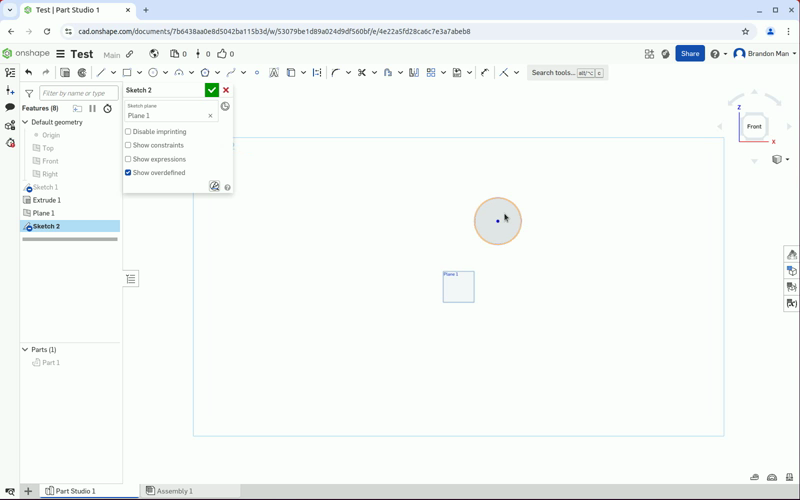
scroll(6)
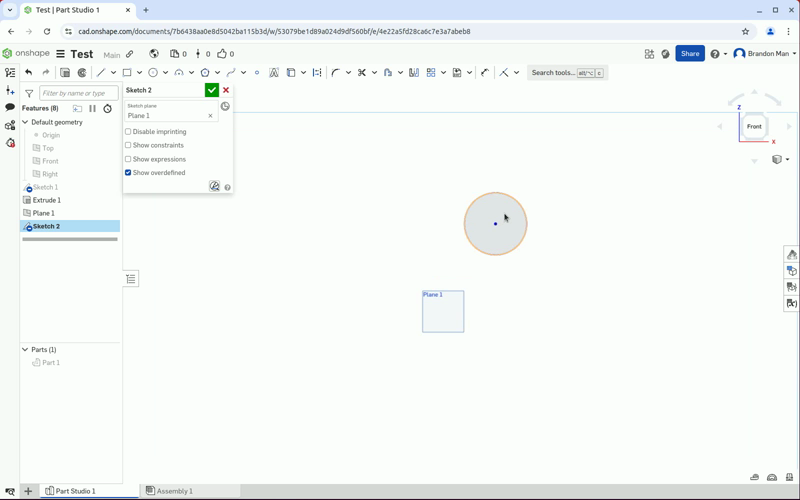
scroll(6)
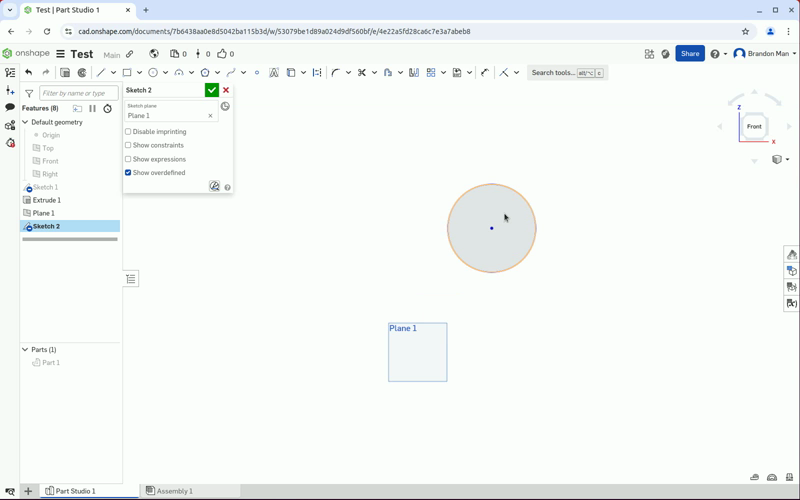
scroll(6)
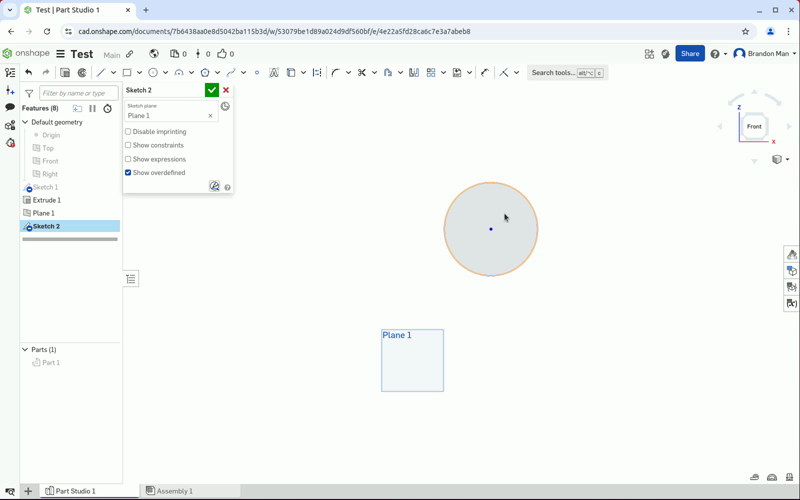
scroll(6)
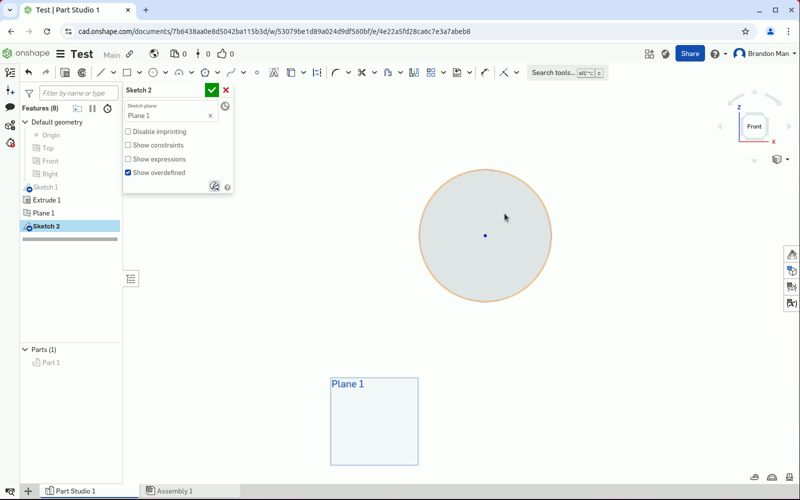
scroll(6)
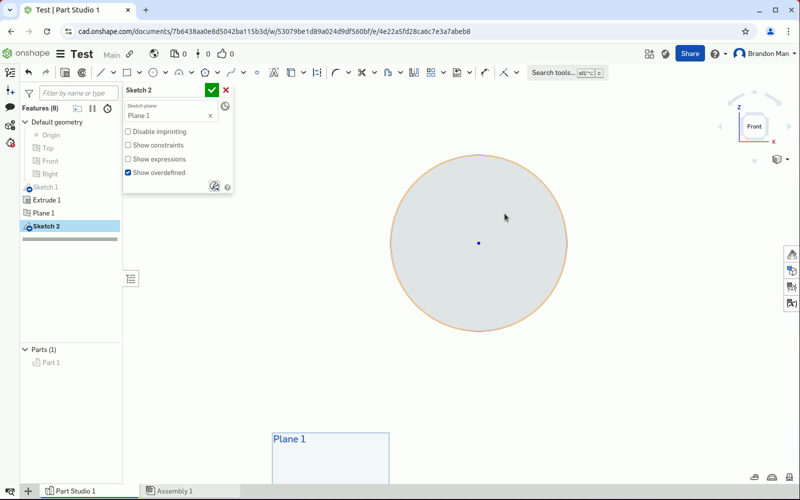
scroll(6)
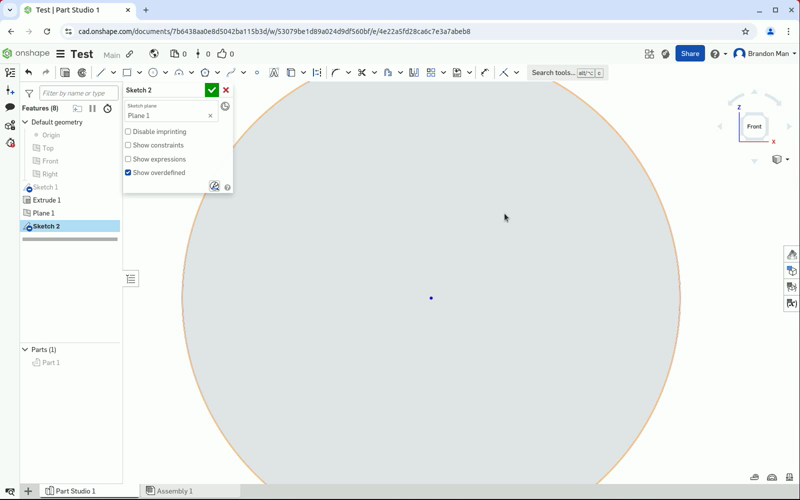
click(504, 213)
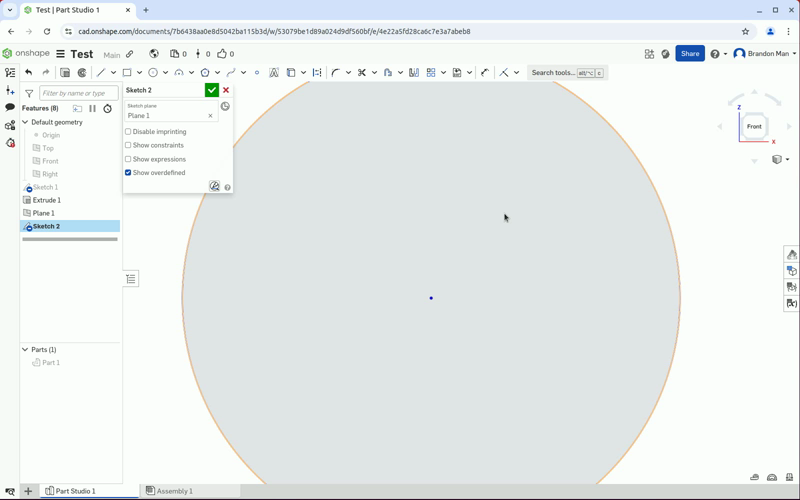
scroll(-6)
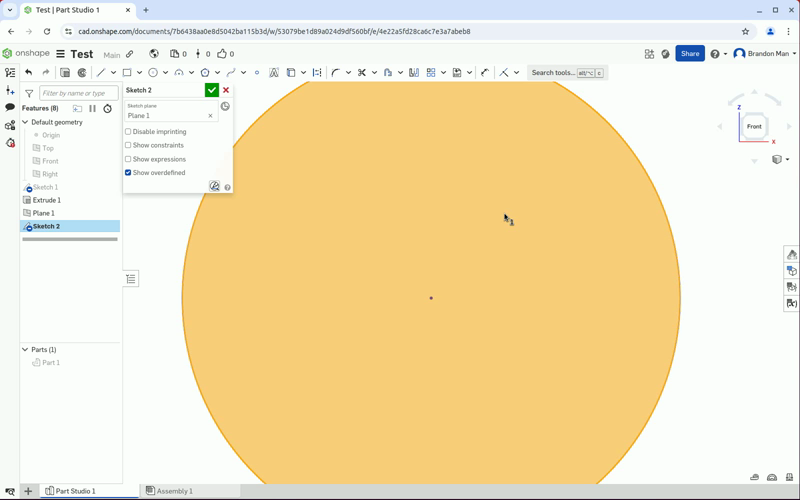
scroll(-6)
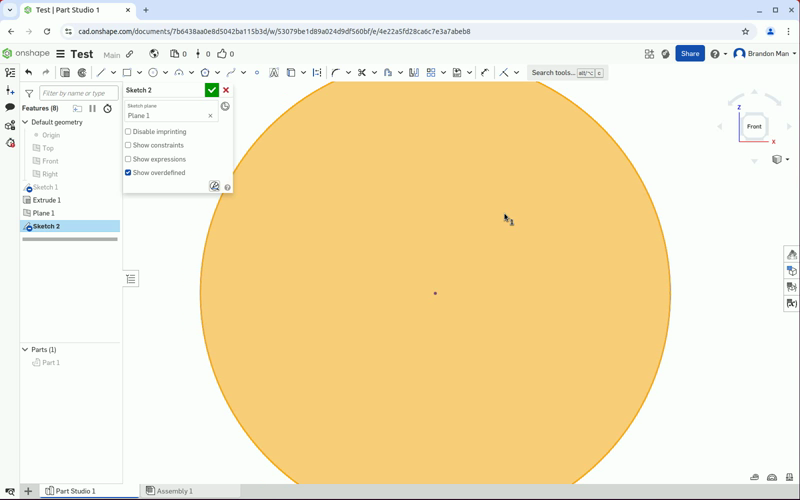
scroll(-6)
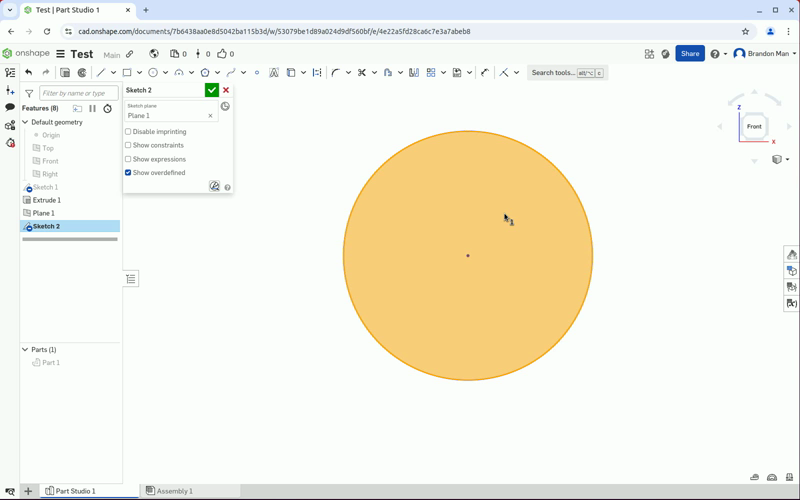
scroll(-6)
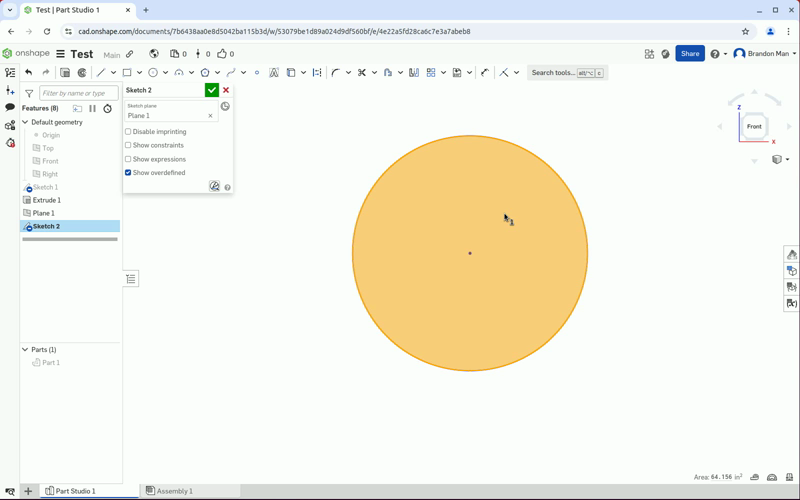
scroll(-6)
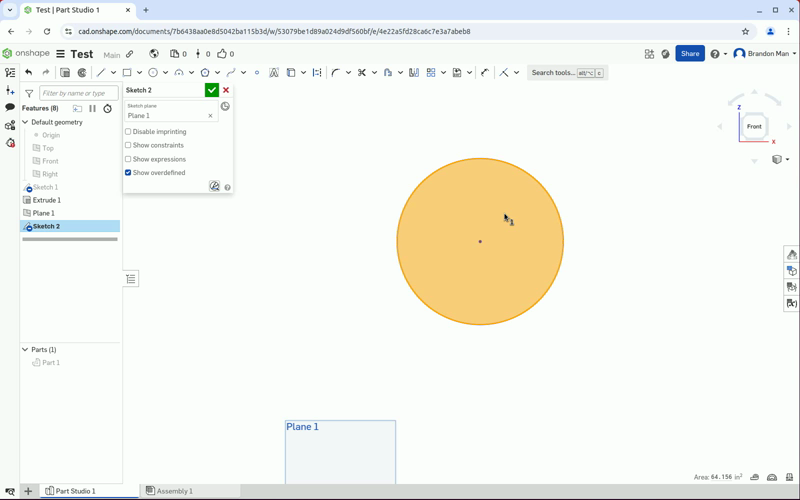
scroll(-6)
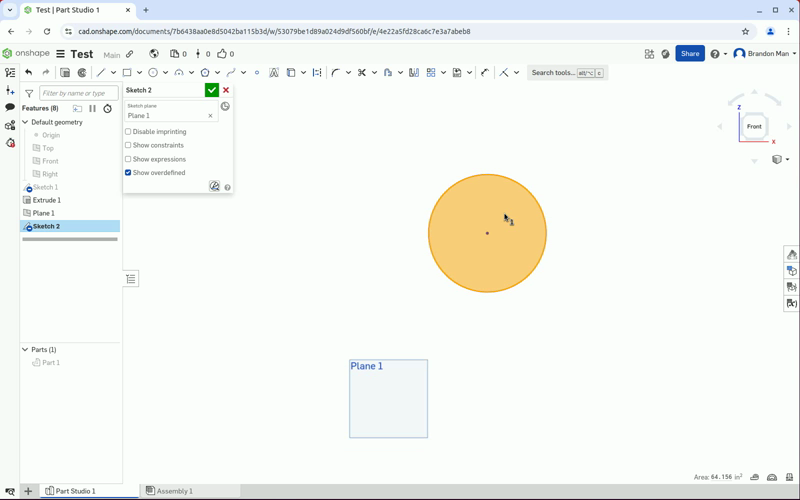
scroll(-6)
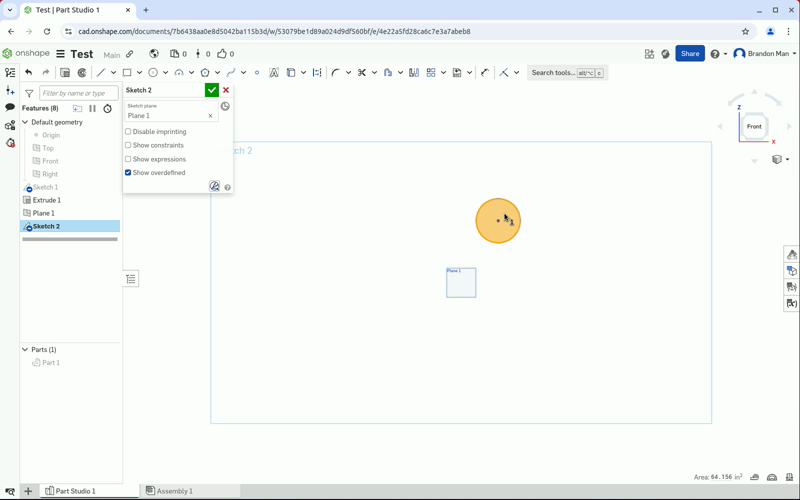
mouse_move(73, 352)
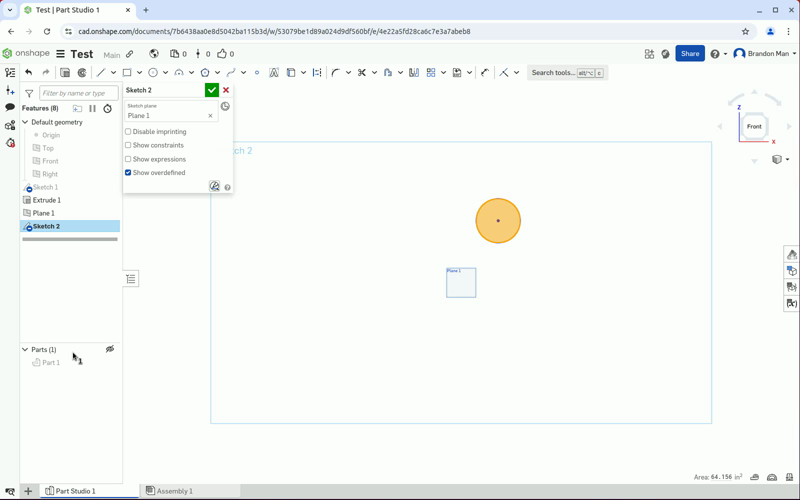
key(shift+y)
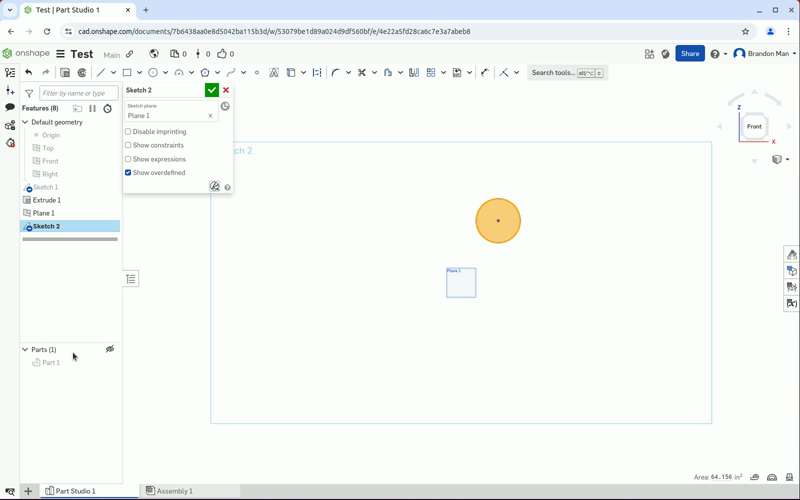
key(shift+e)
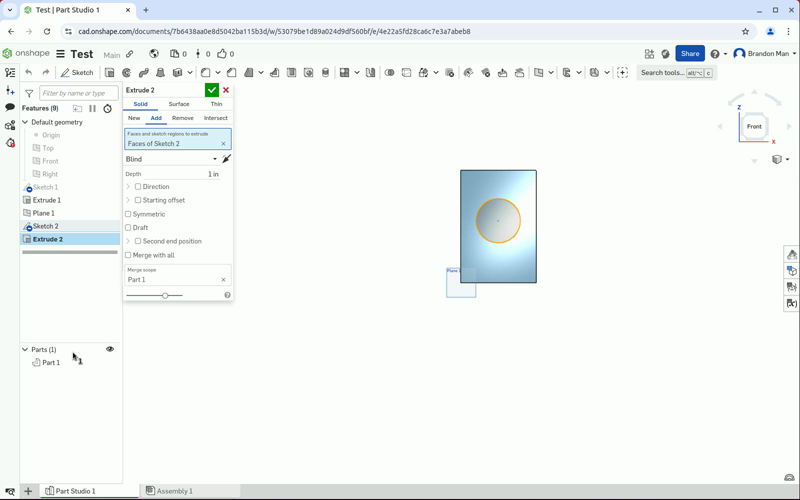
mouse_move(143, 106)
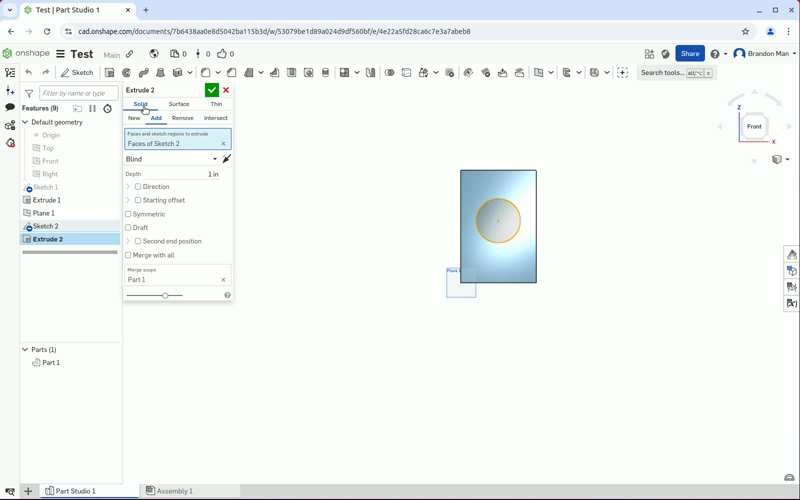
click(143, 106)
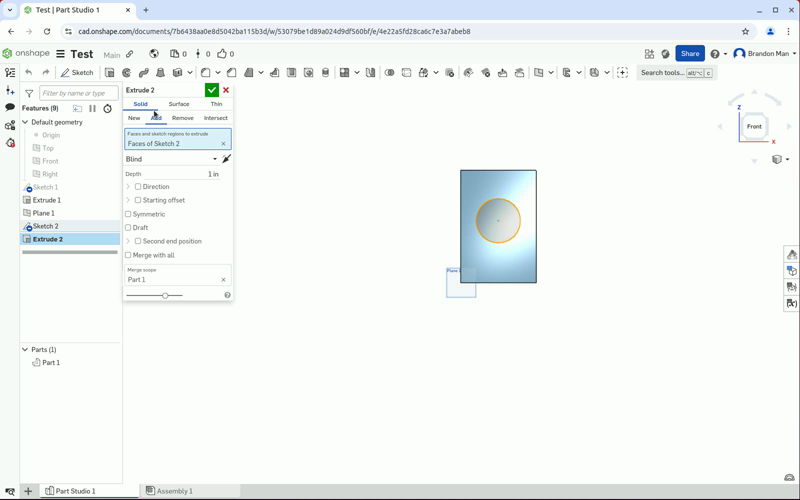
mouse_move(186, 120)
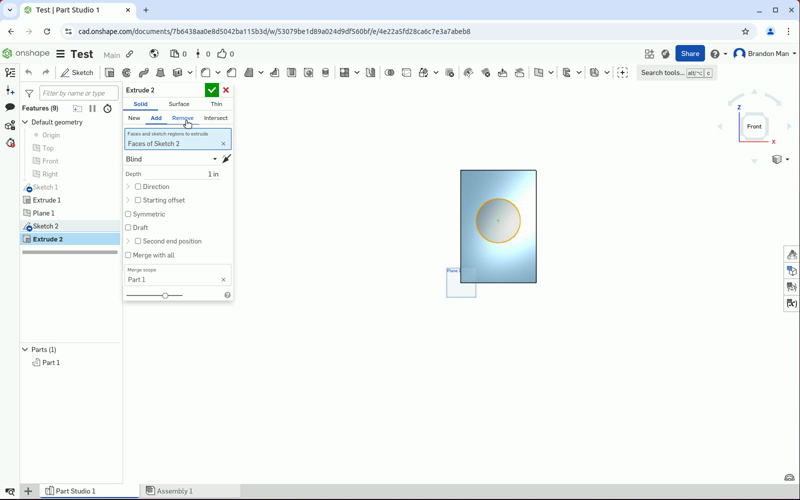
click(186, 120)
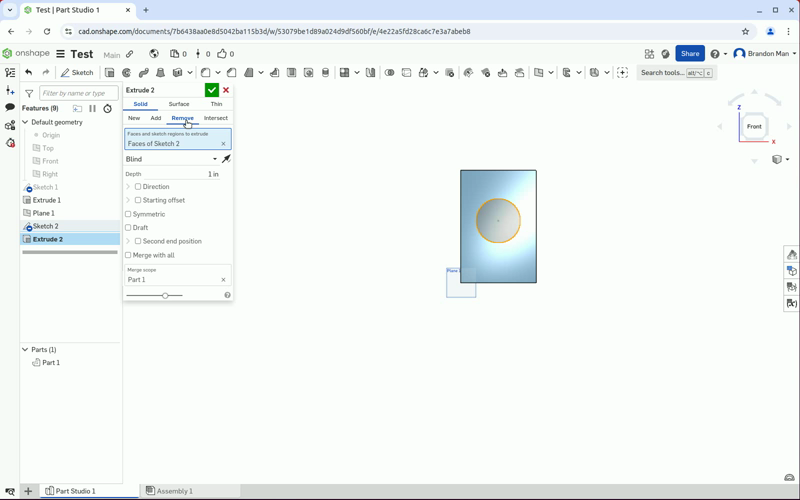
key(tab, 4)
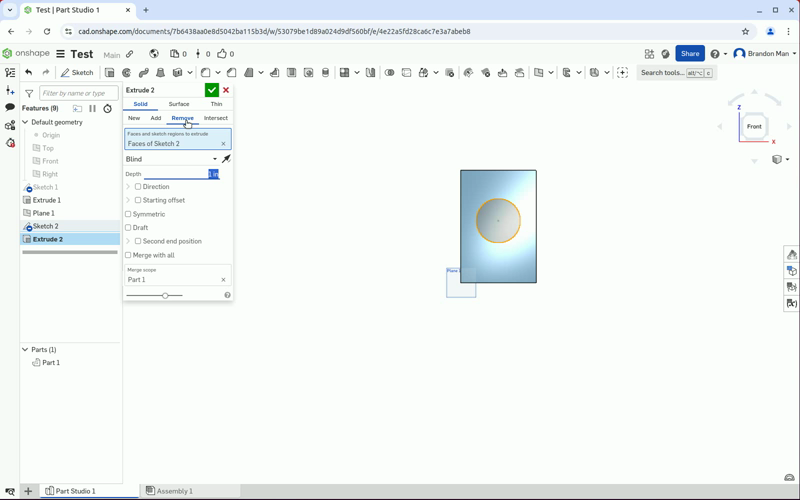
text(3.851)
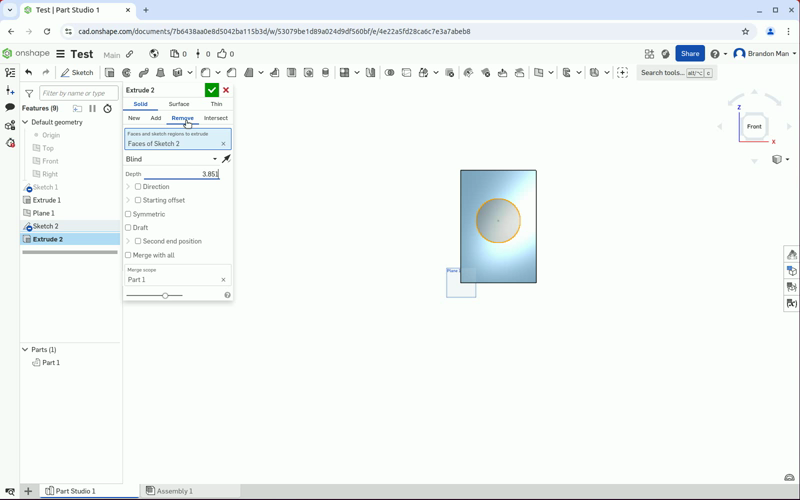
key(tab, 6)
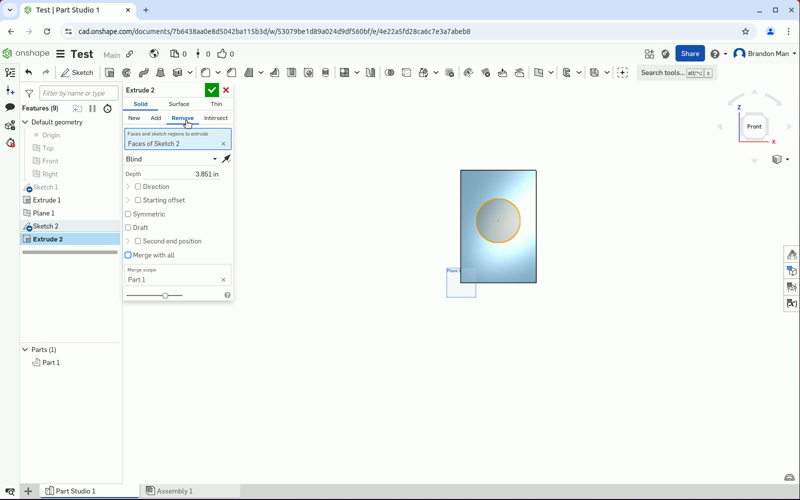
key(space)
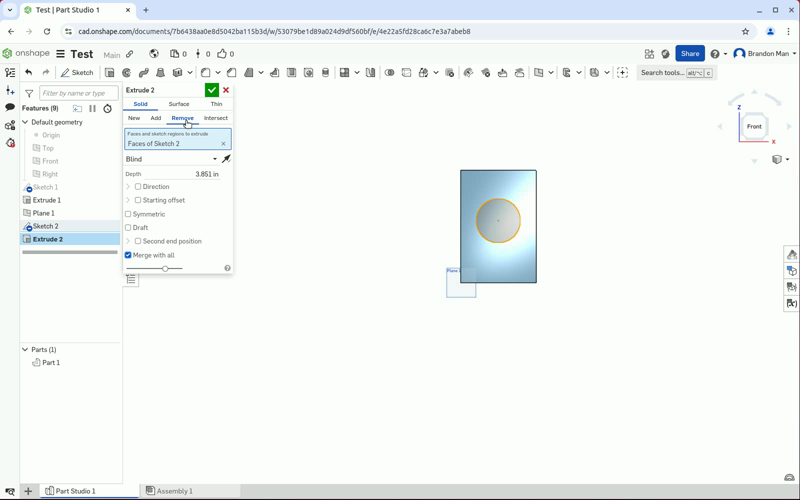
key(enter)
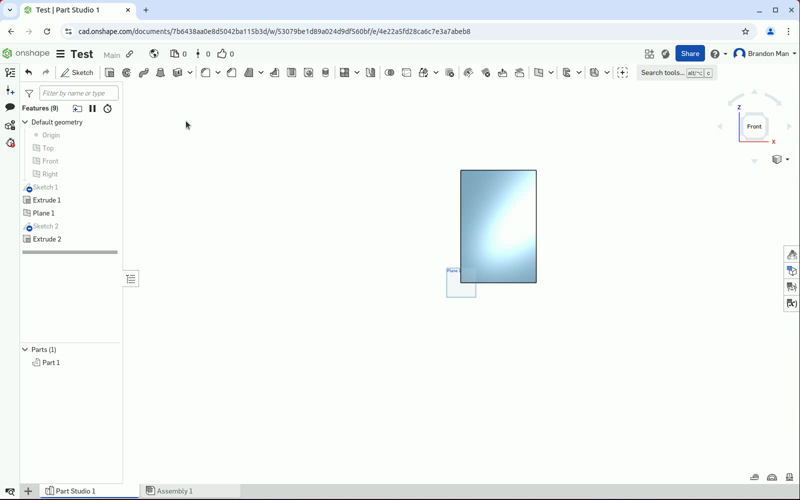
key(shift+h)
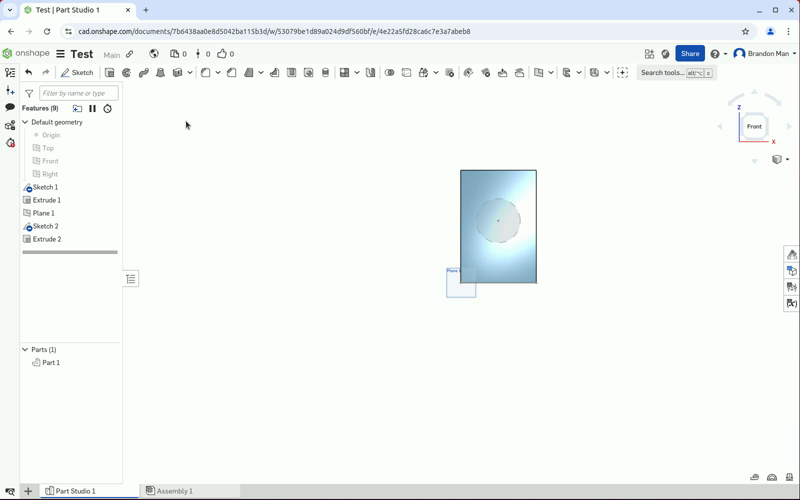
key(shift+h)
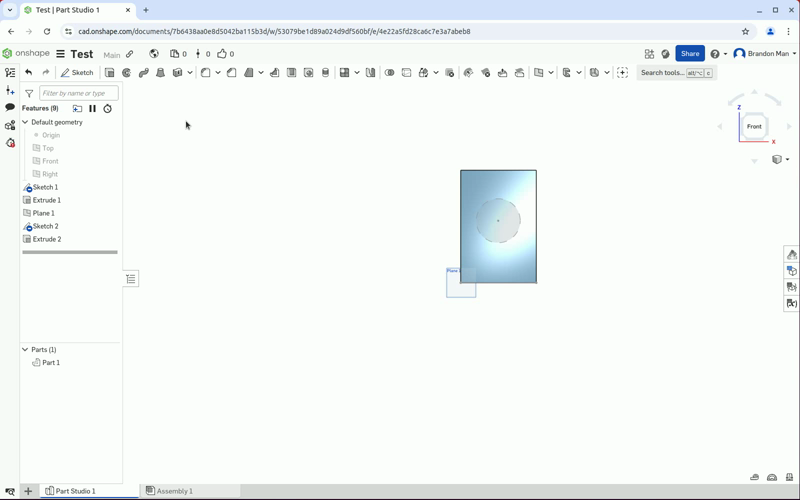
key(shift+7)
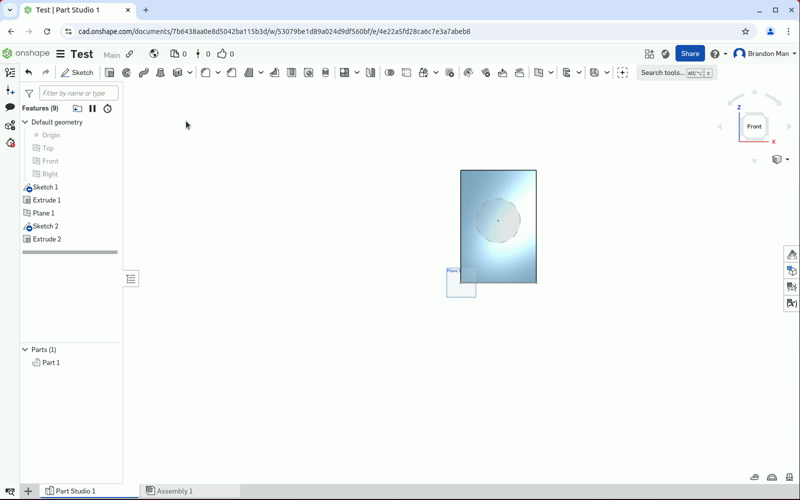
key(left, 2)
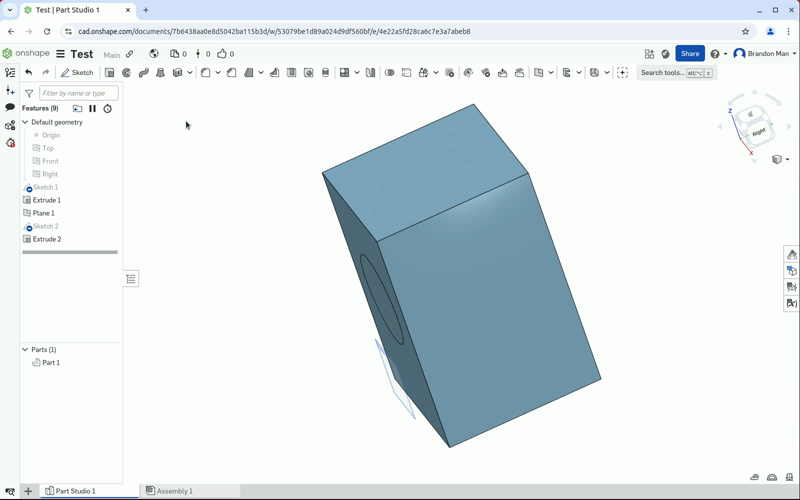
key(down, 2)
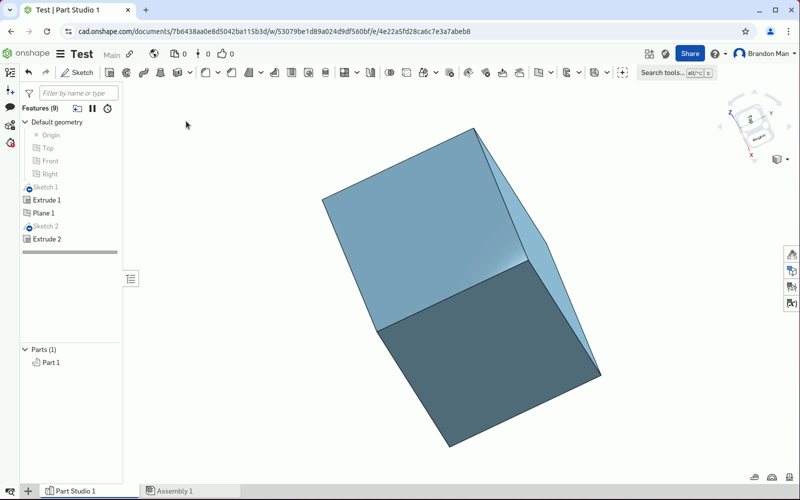
key(up, 2)
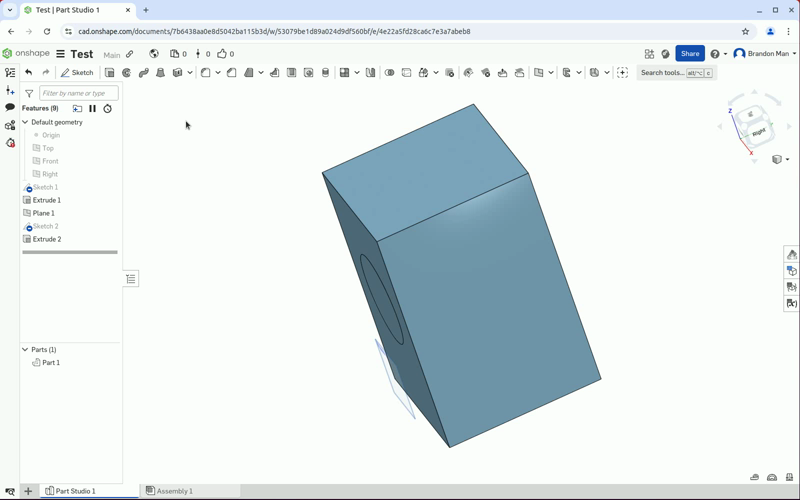
key(right, 2)
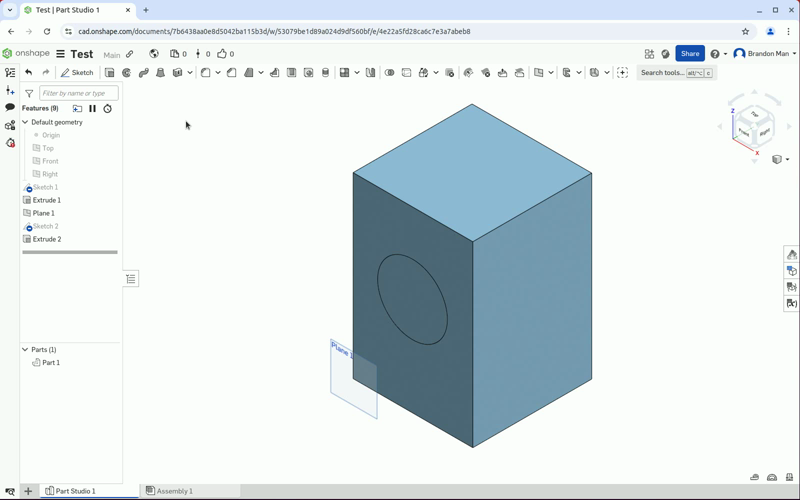
mouse_move(73, 189)
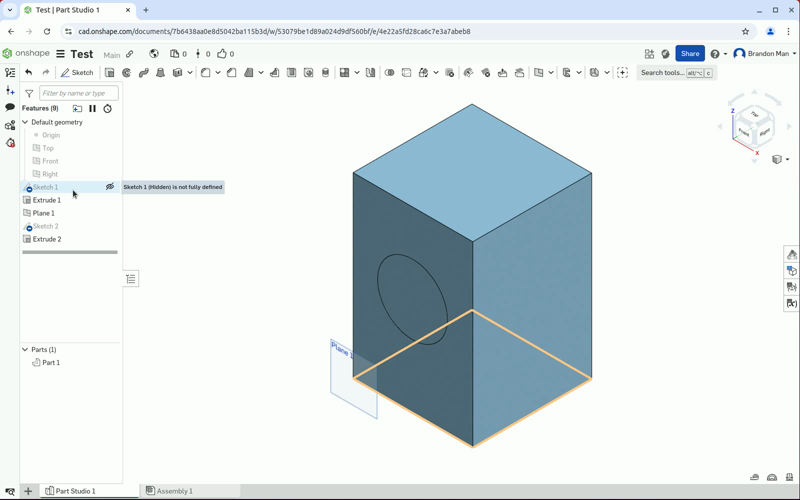
click(73, 189)